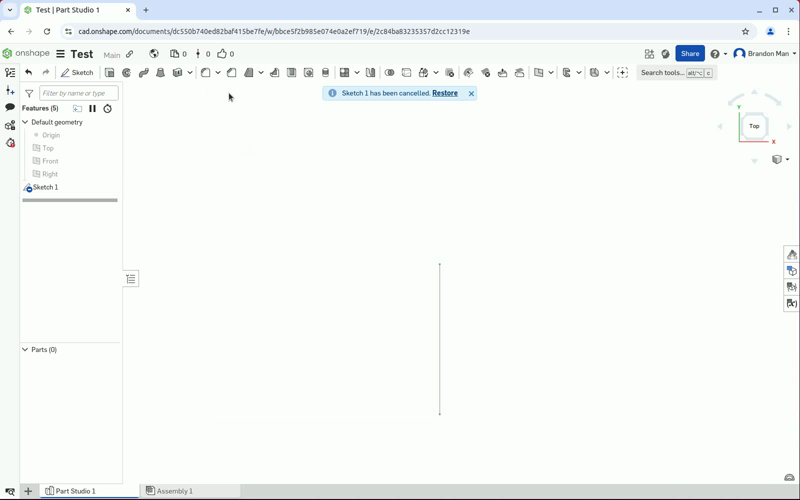
key(shift+h)
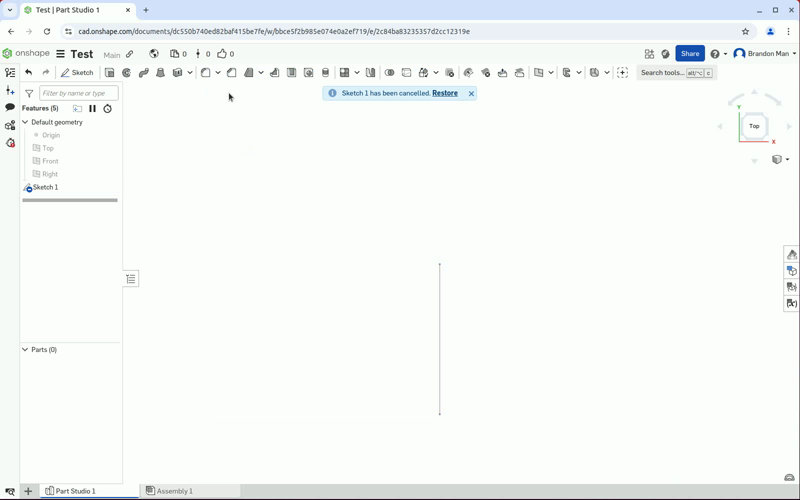
key(shift+s)
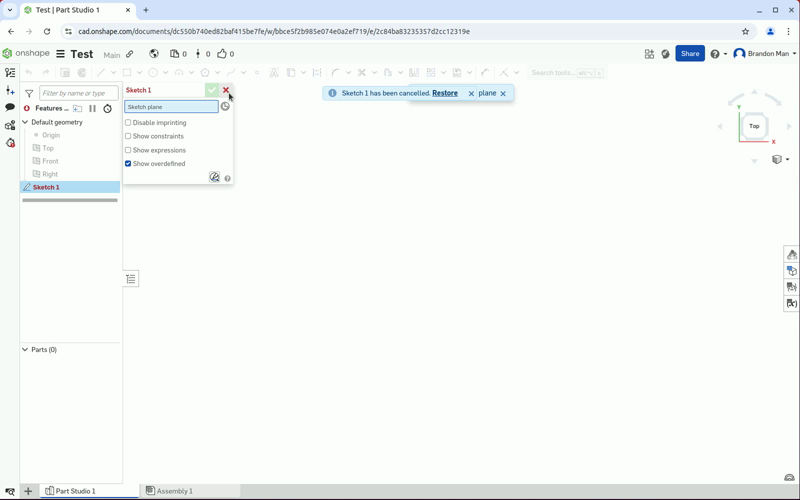
mouse_move(73, 150)
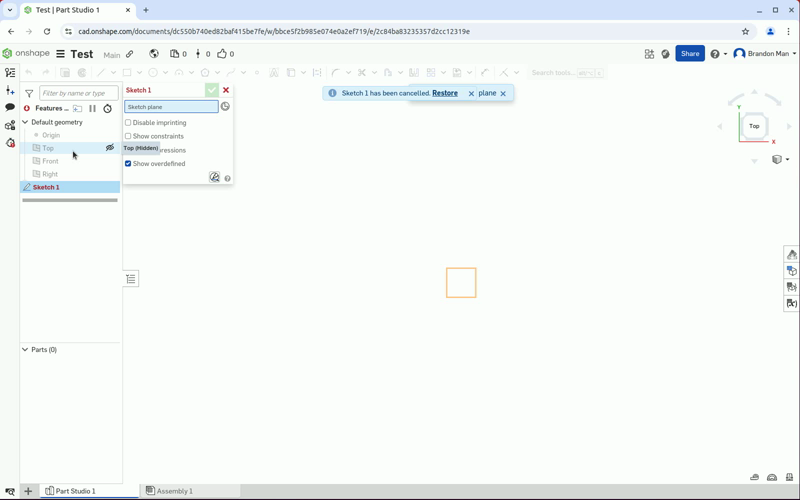
click(73, 150)
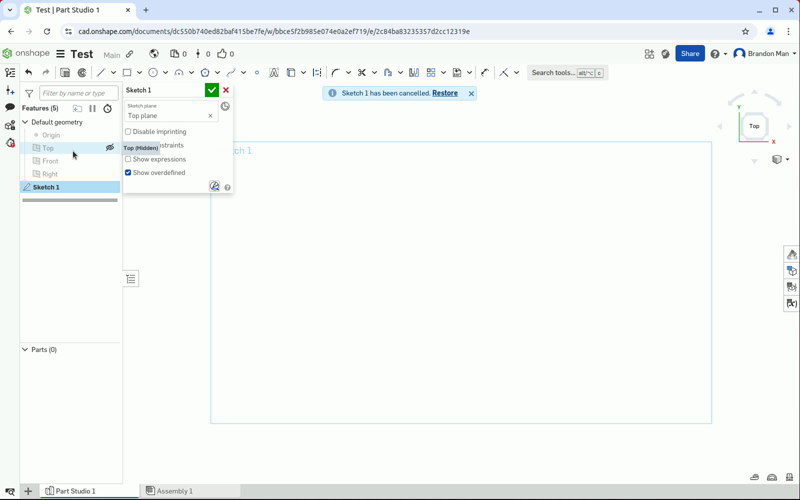
mouse_move(73, 352)
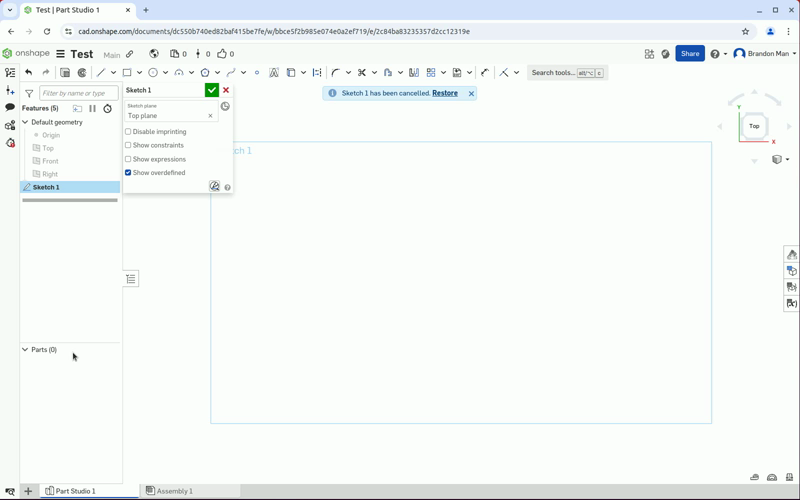
key(y)
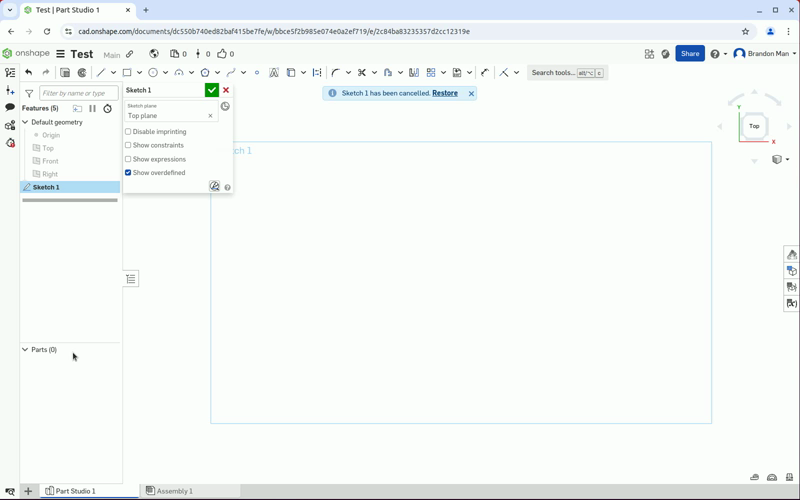
key(l)
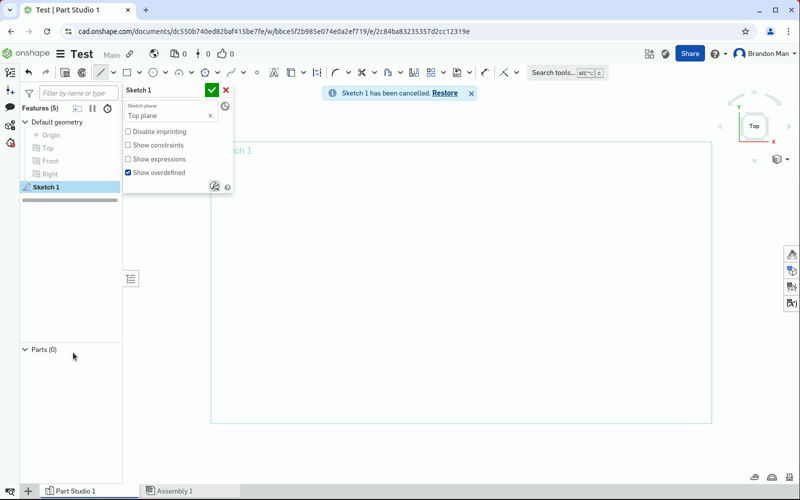
key_down(shift)
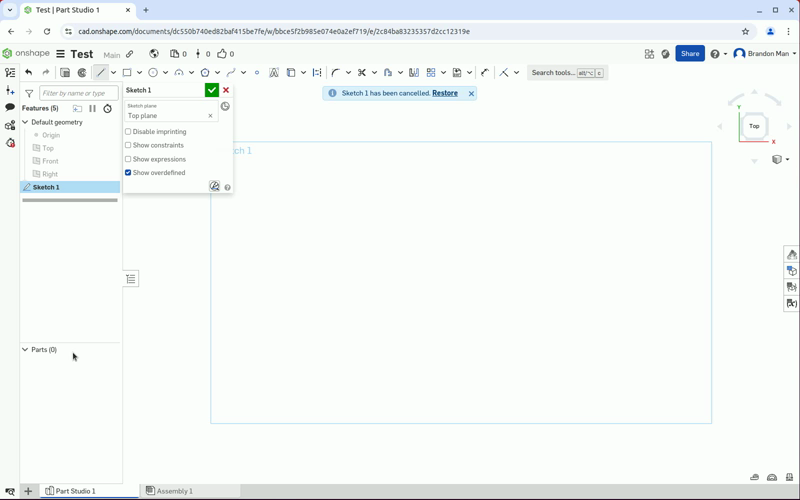
mouse_move(391, 326)
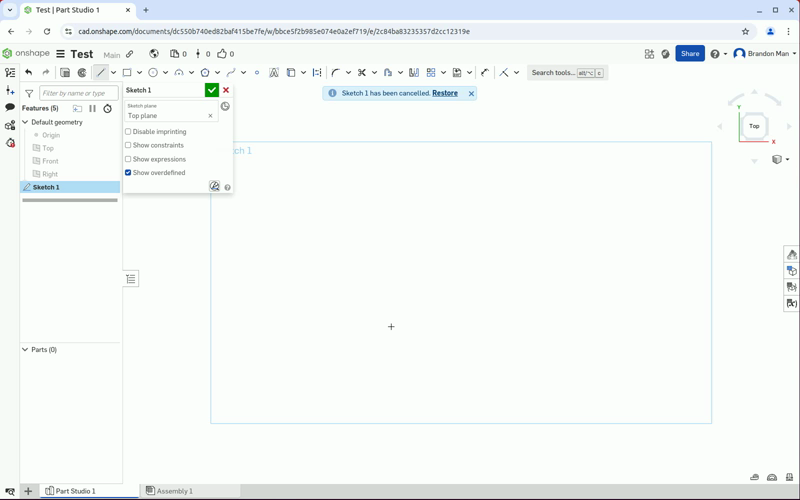
click(391, 326)
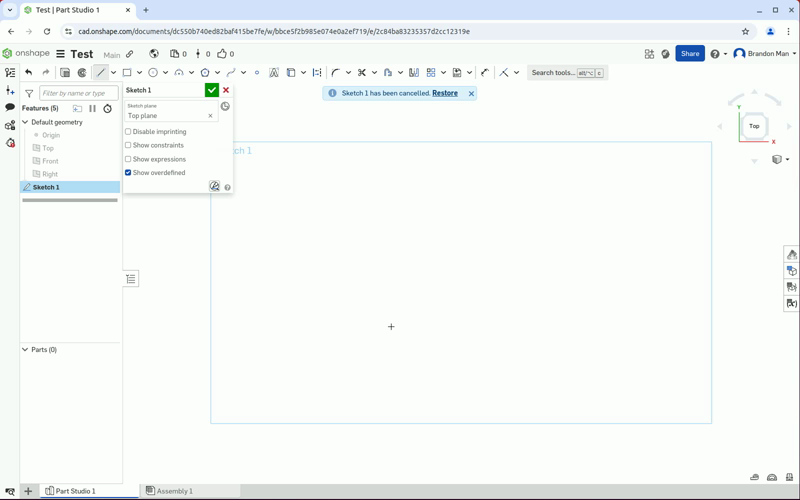
key_up(shift)
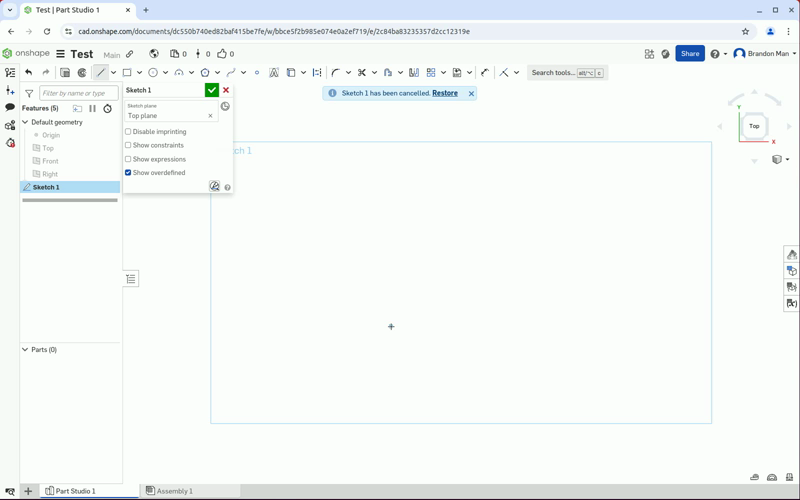
key_down(shift)
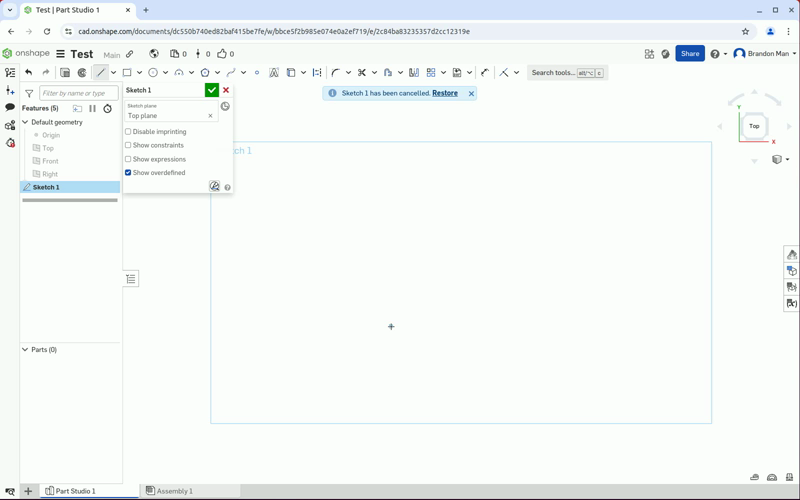
mouse_move(529, 324)
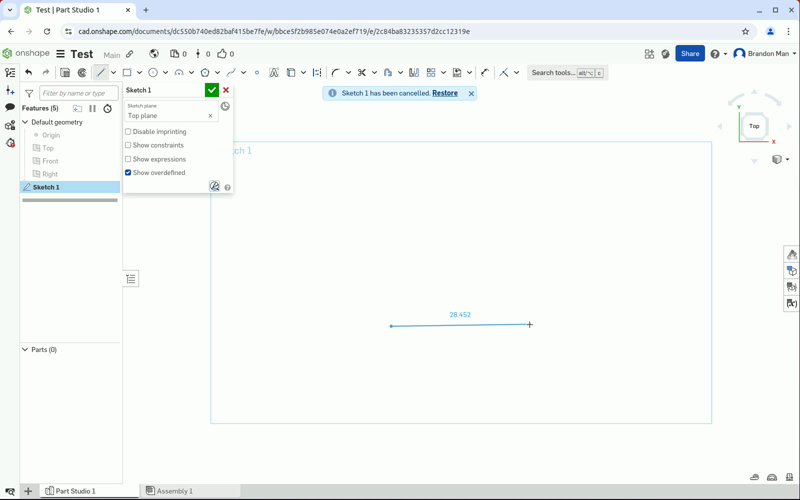
click(529, 324)
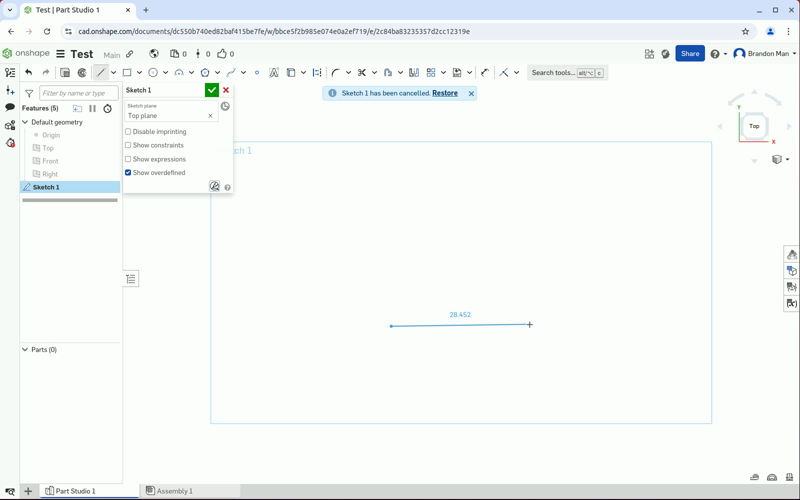
key_up(shift)
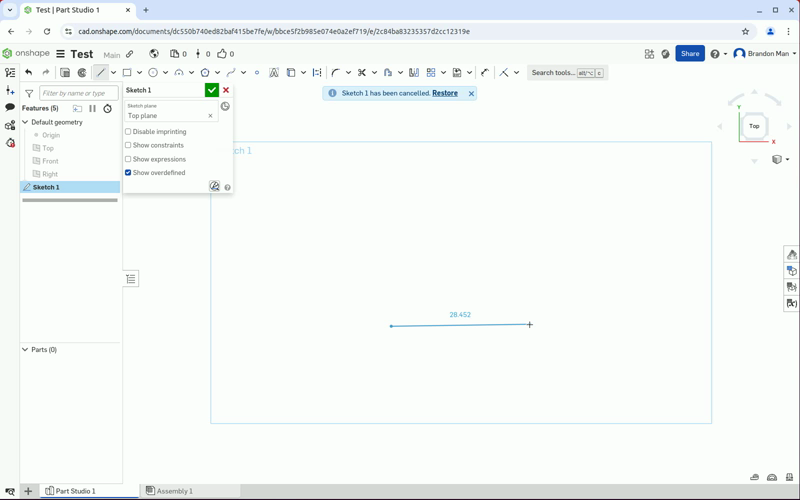
key(esc)
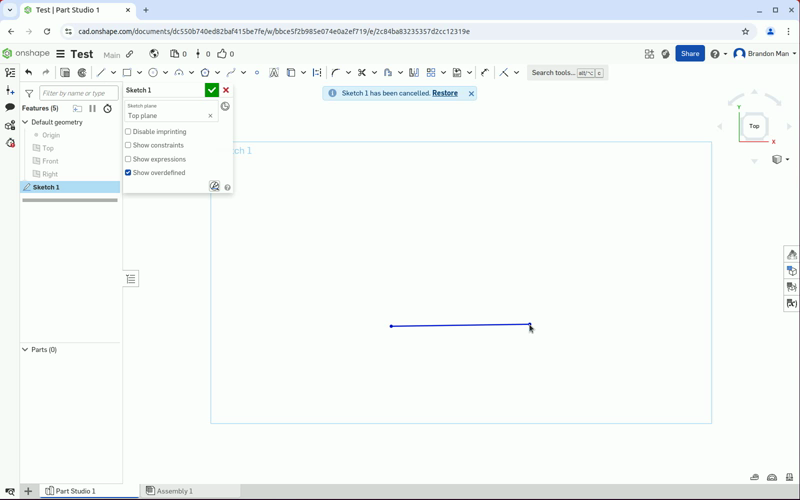
key(a)
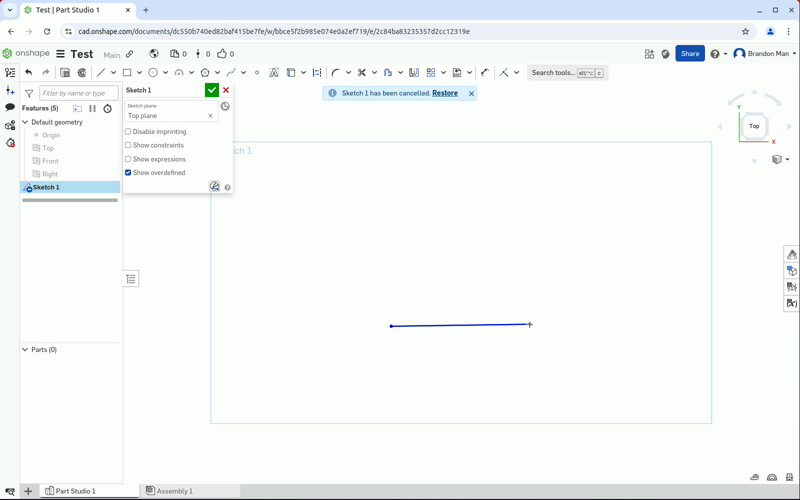
mouse_move(529, 324)
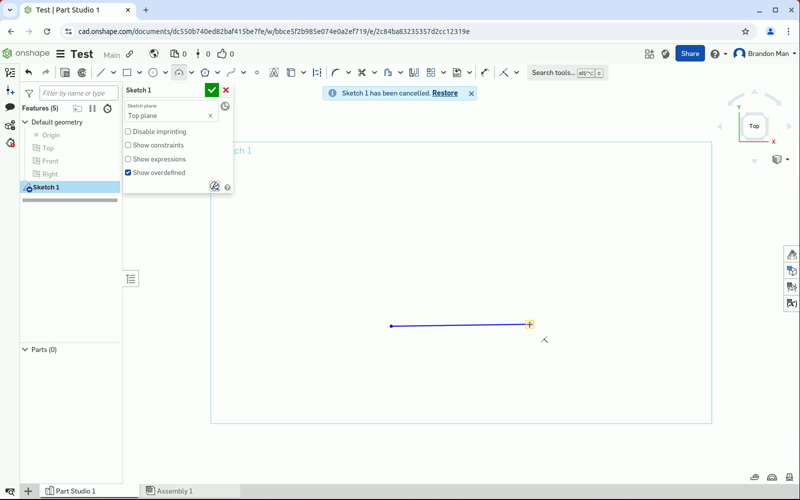
click(529, 324)
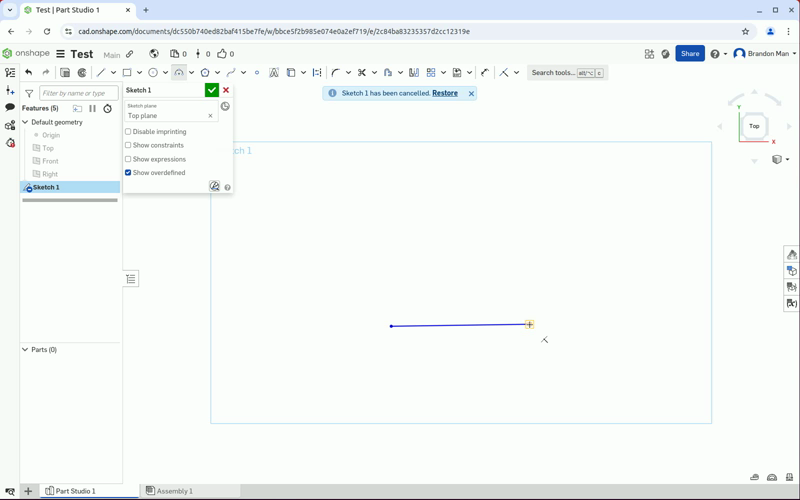
key_down(shift)
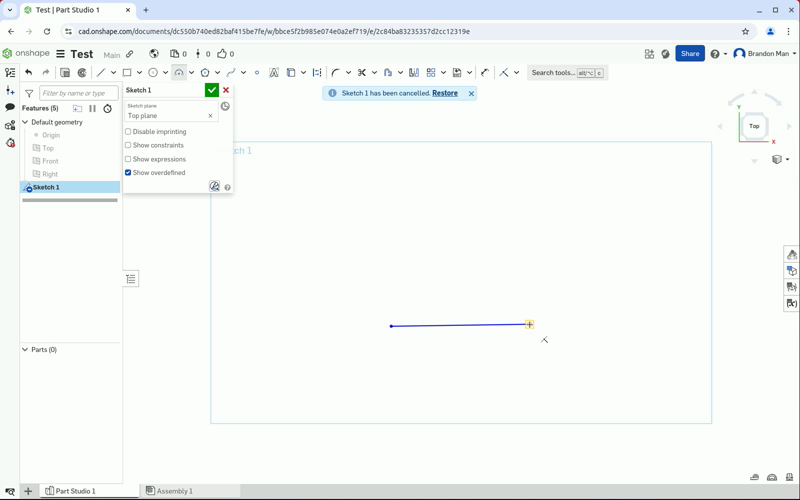
mouse_move(529, 241)
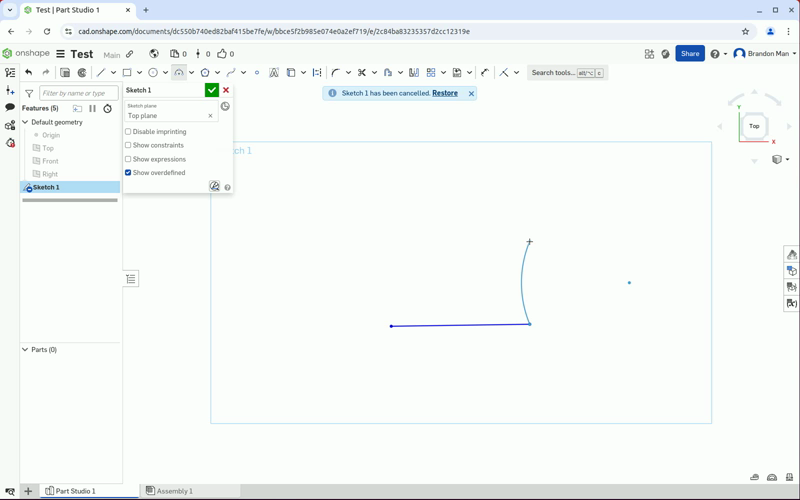
click(529, 241)
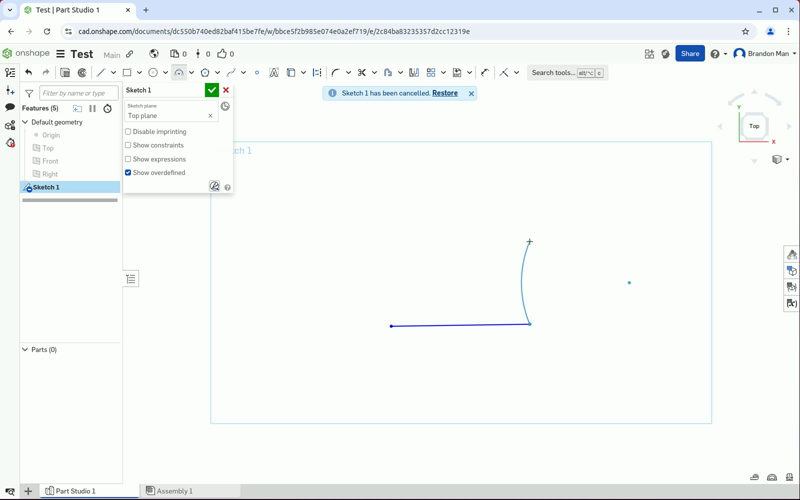
mouse_move(570, 282)
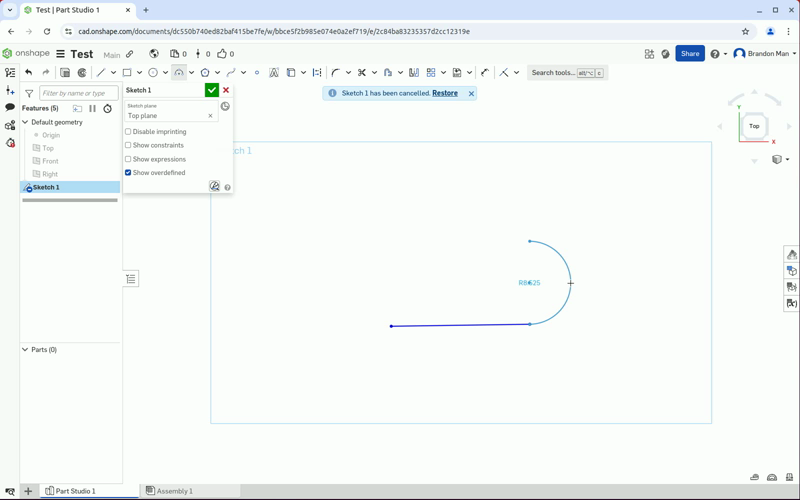
click(570, 282)
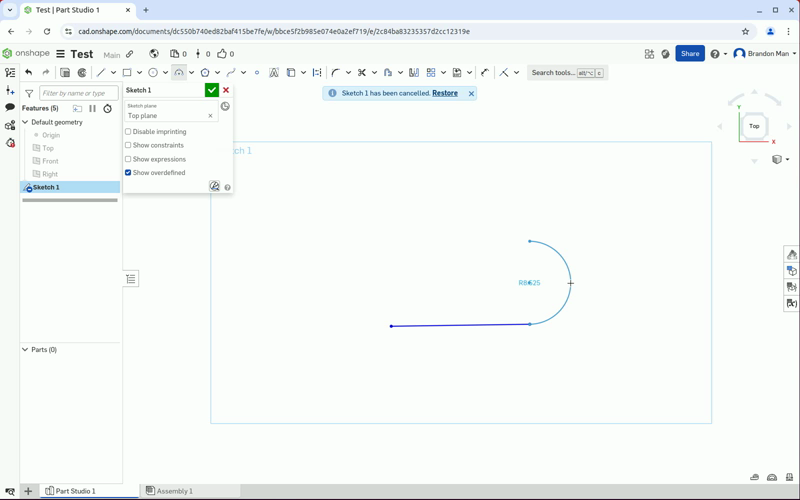
key_up(shift)
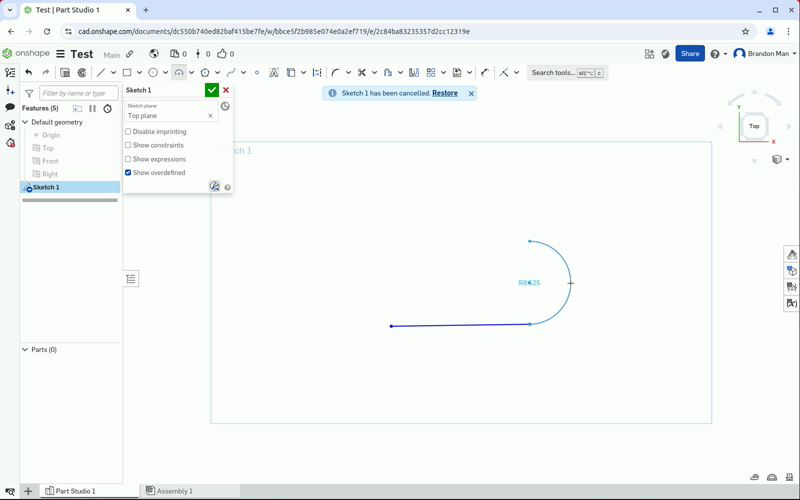
key(esc)
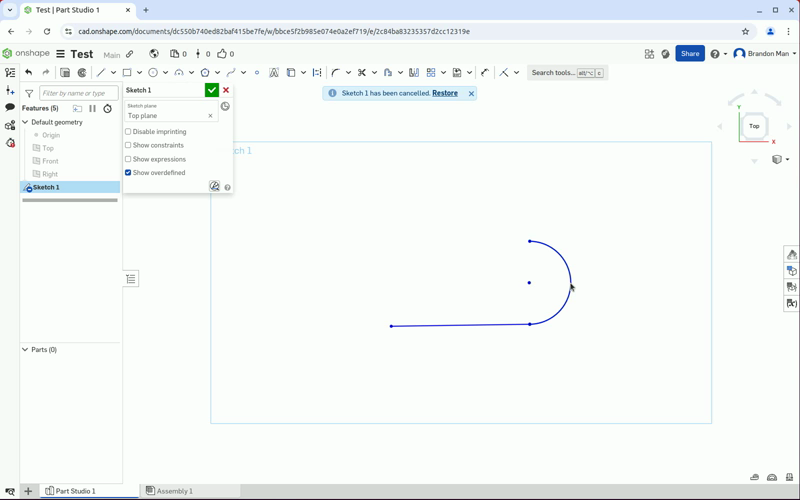
key(l)
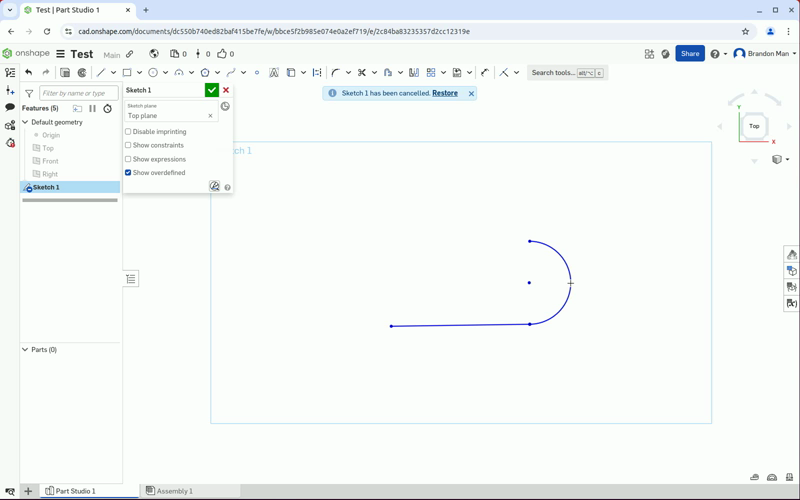
mouse_move(529, 241)
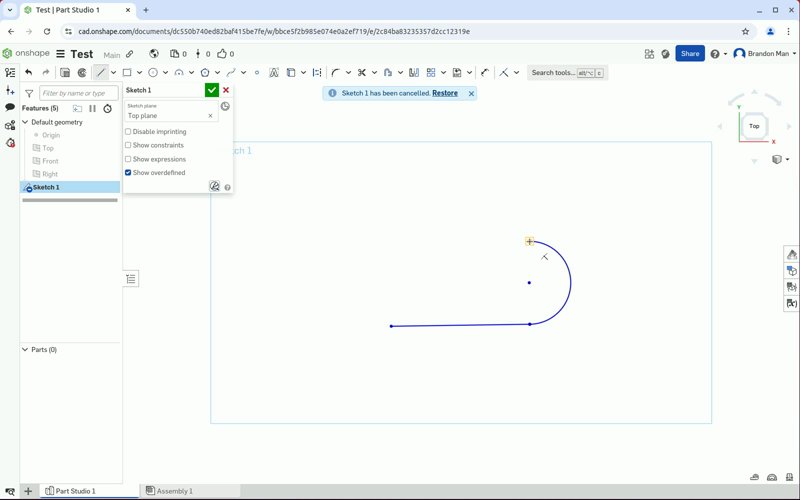
click(529, 241)
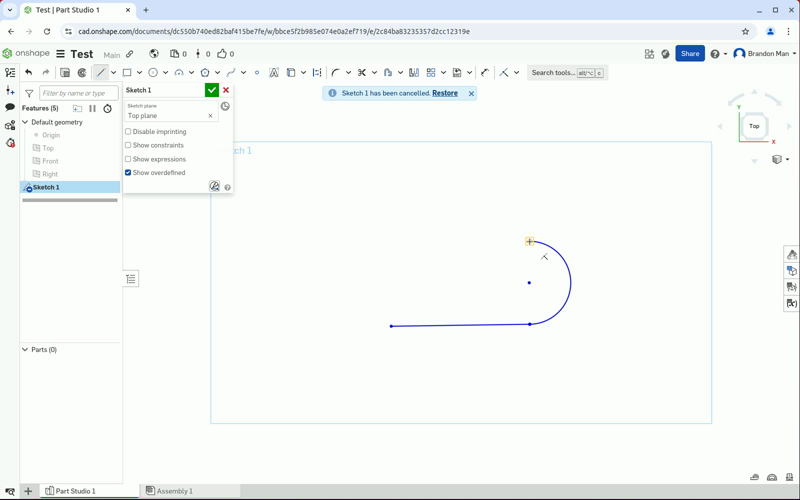
key_down(shift)
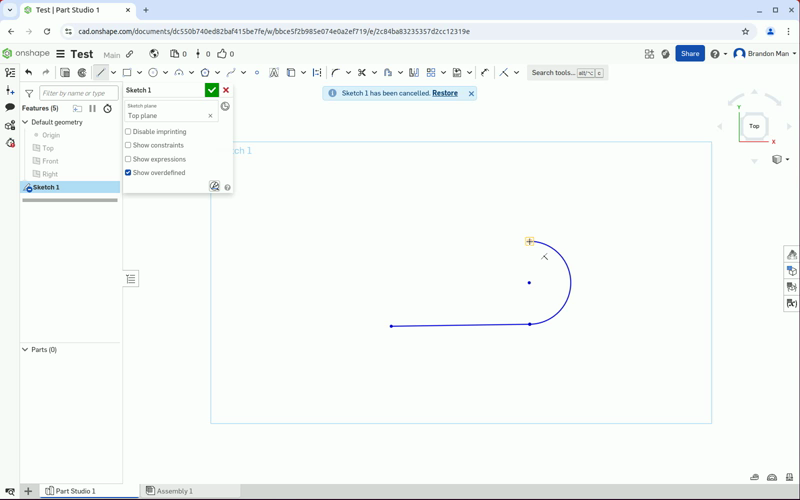
mouse_move(391, 241)
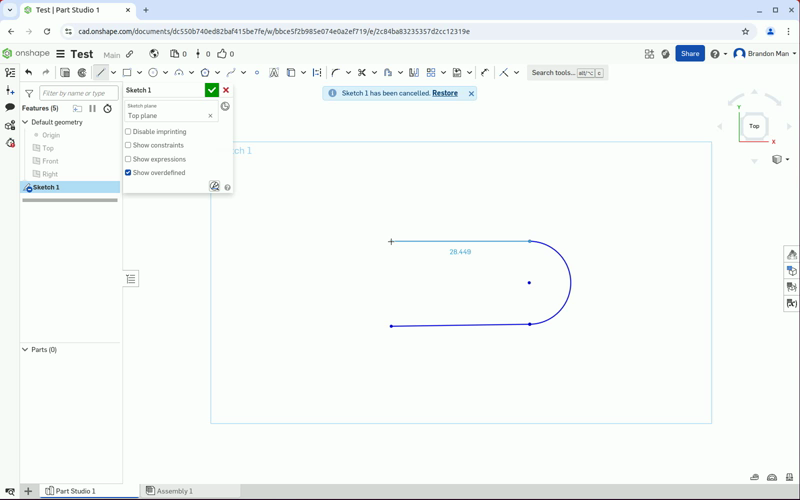
click(391, 241)
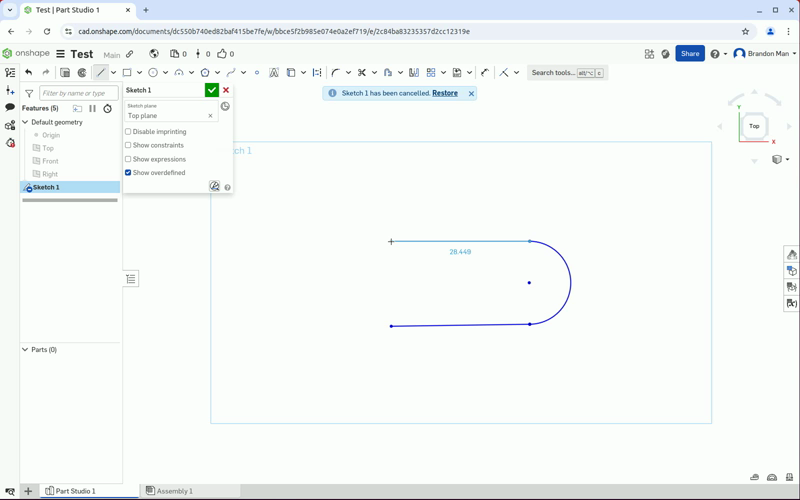
key_up(shift)
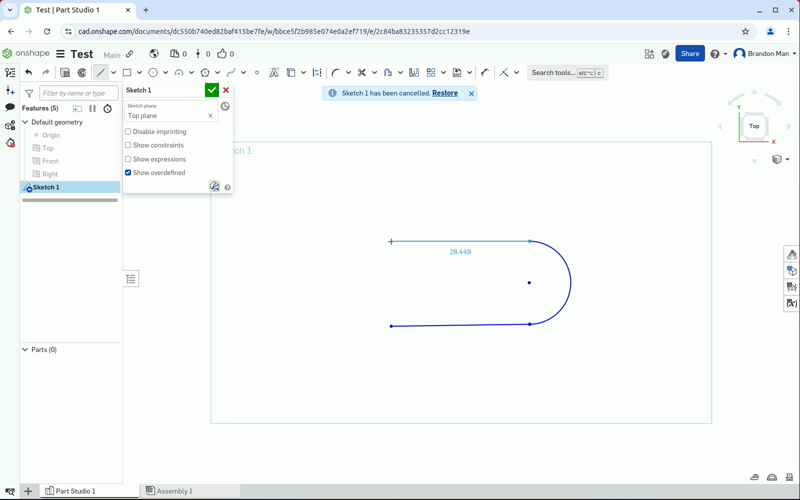
key(esc)
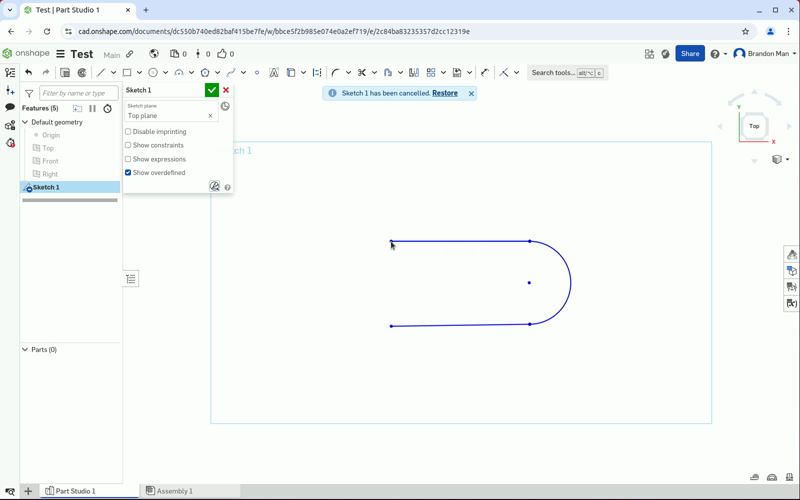
key(a)
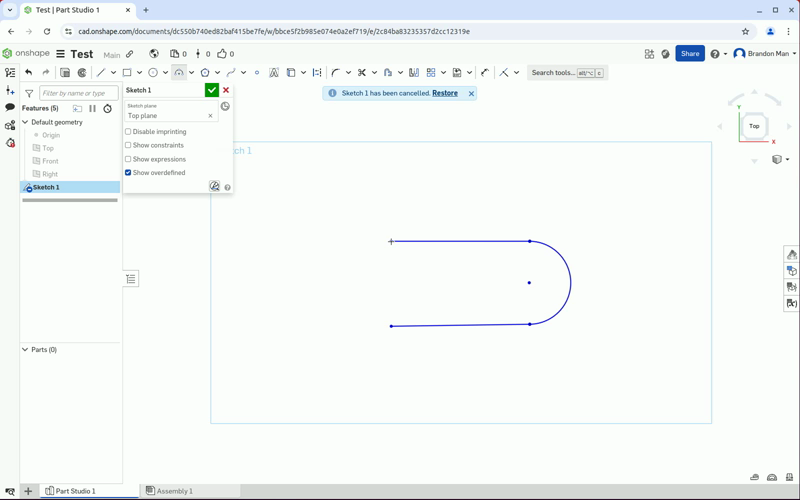
mouse_move(391, 241)
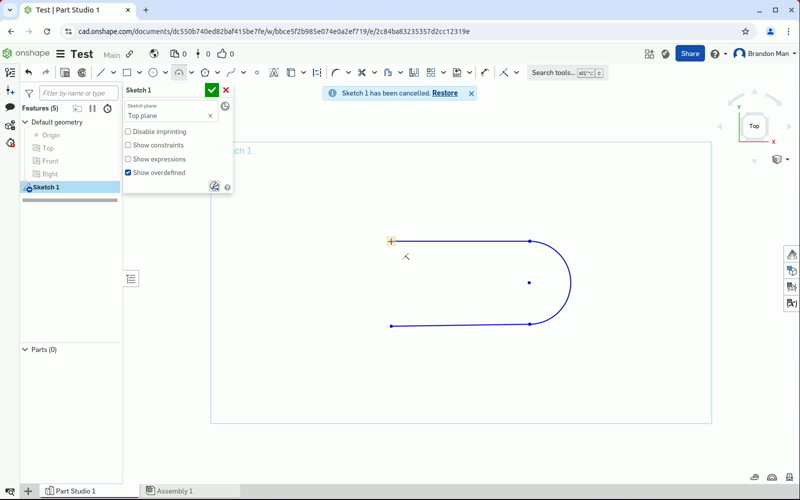
click(391, 241)
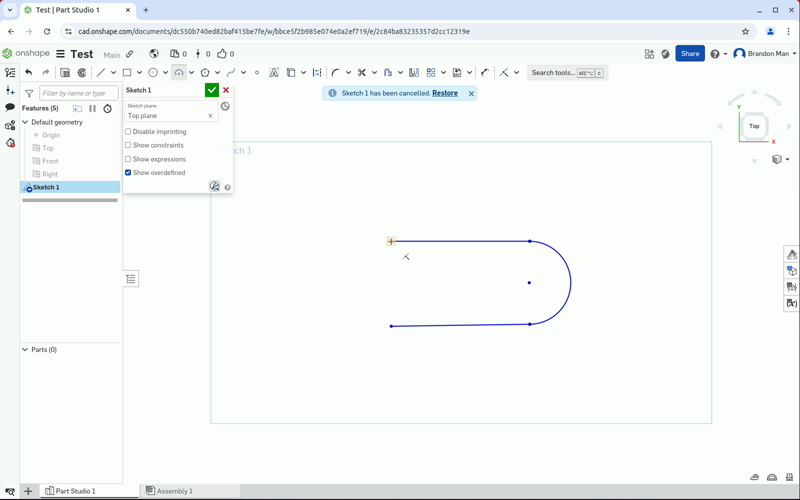
mouse_move(391, 326)
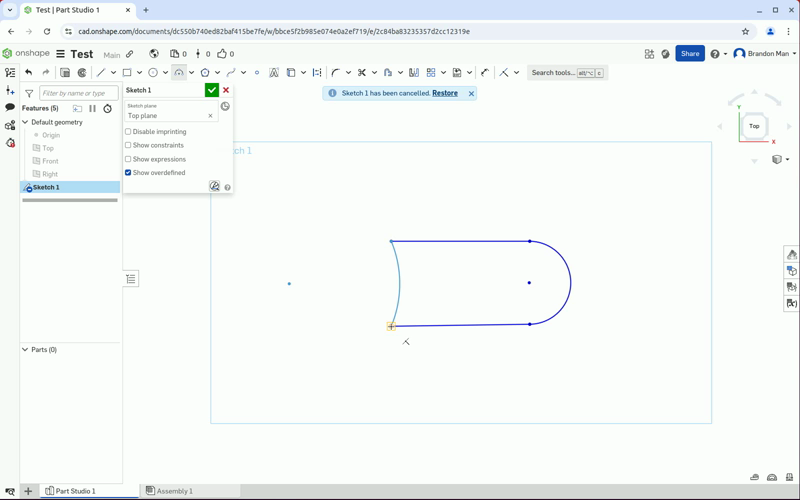
click(391, 326)
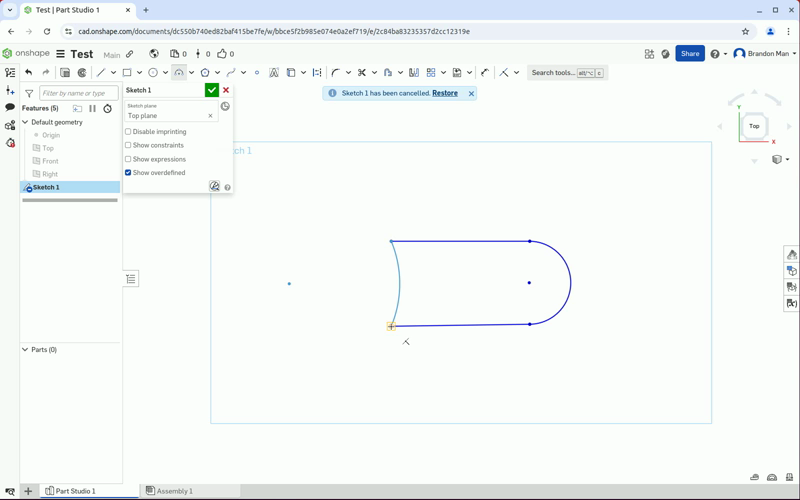
key_down(shift)
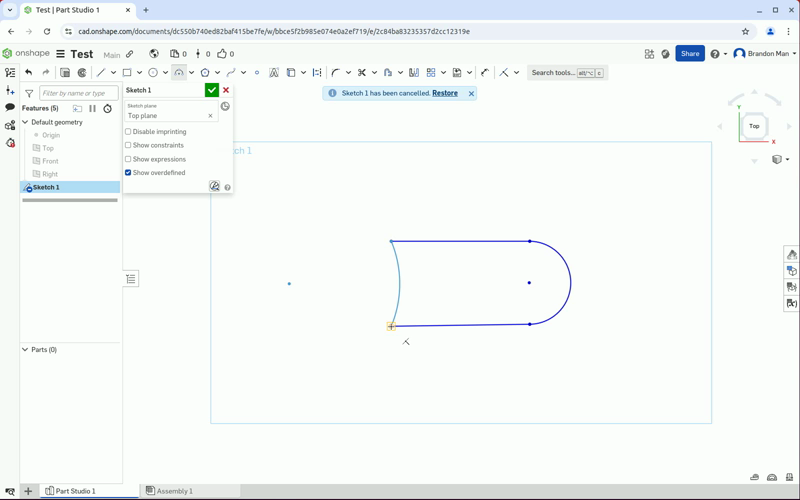
mouse_move(433, 283)
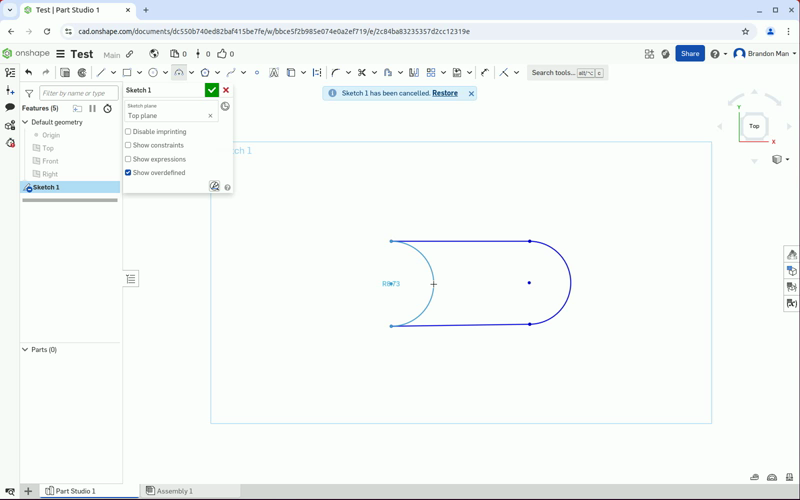
click(433, 283)
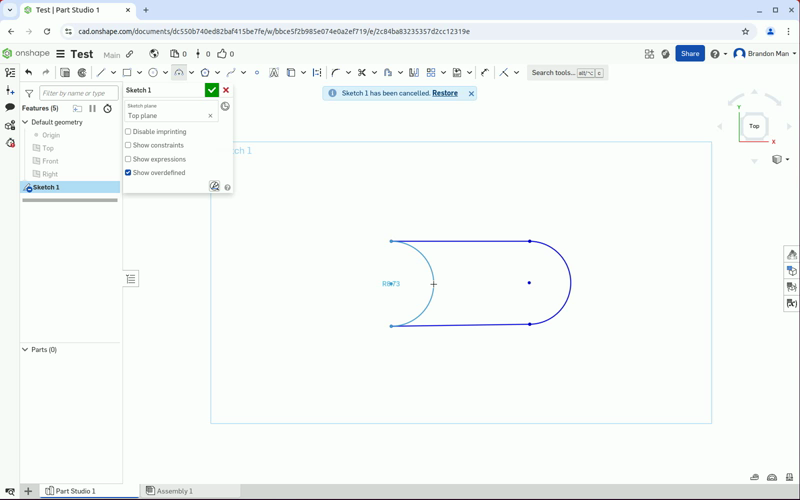
key_up(shift)
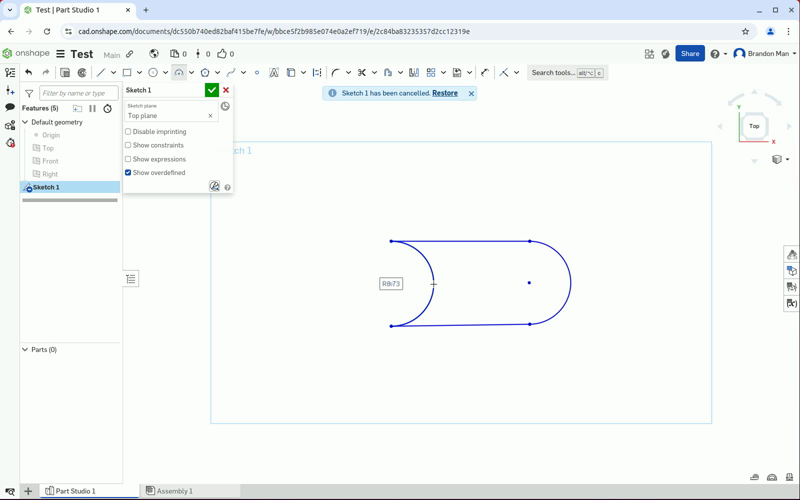
key(esc)
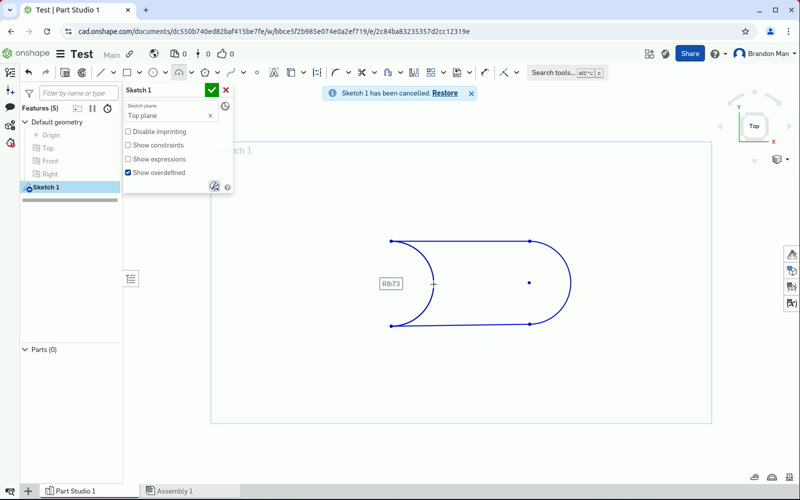
key(c)
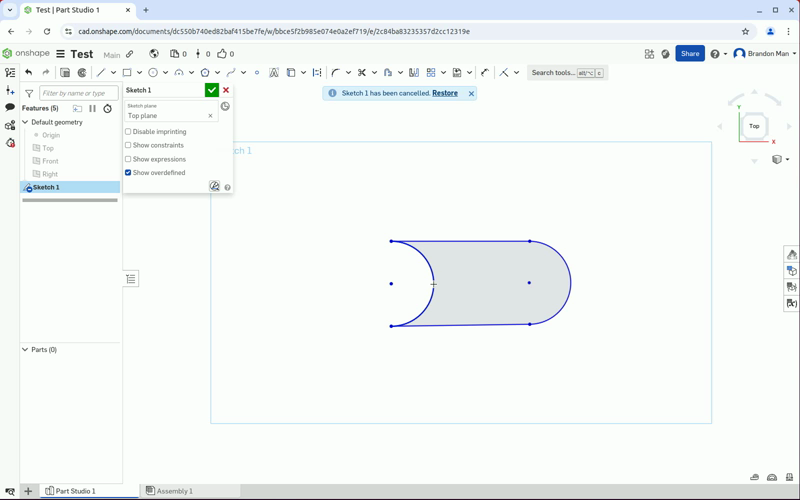
key_down(shift)
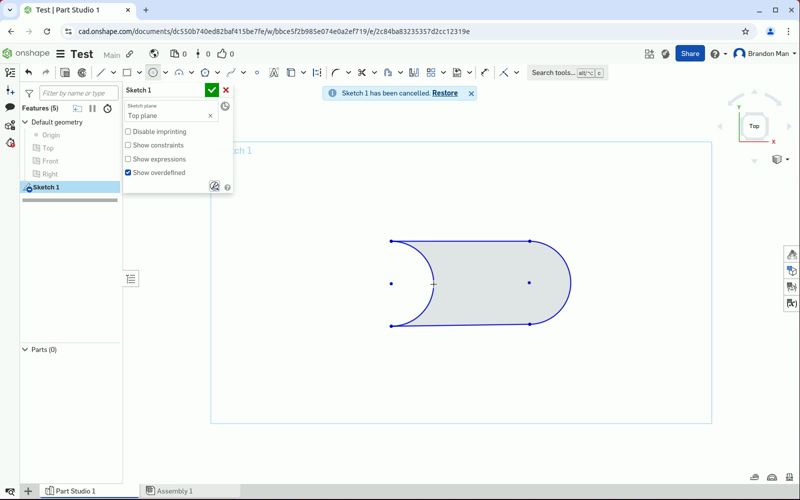
mouse_move(529, 282)
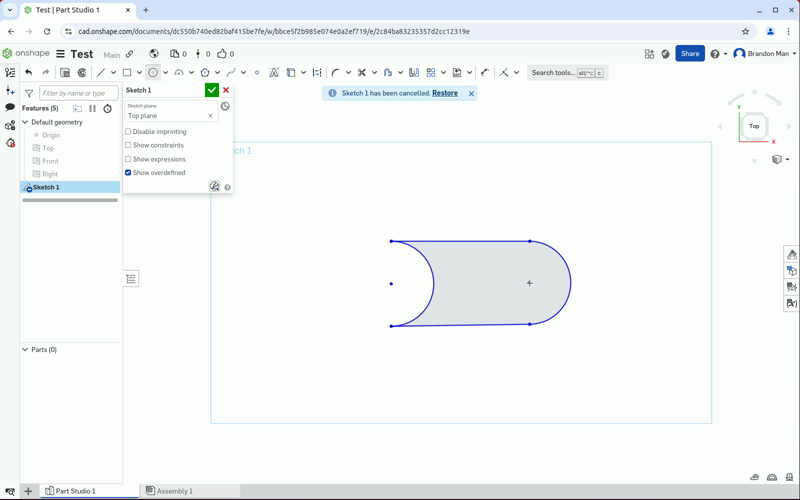
scroll(6)
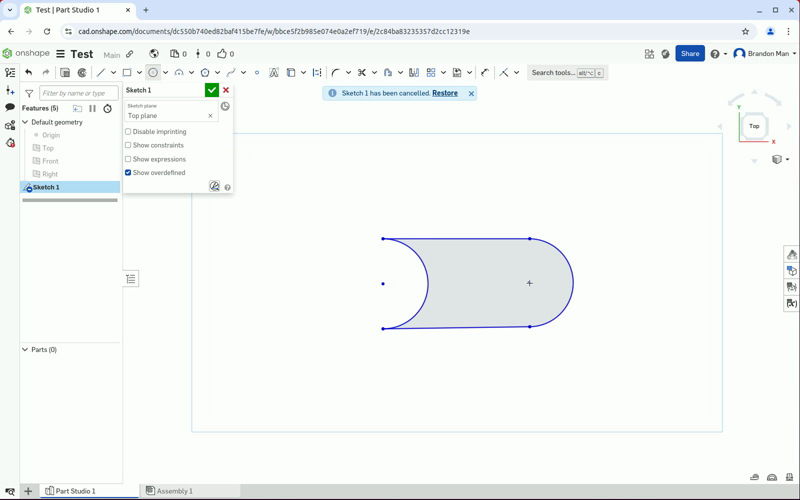
scroll(6)
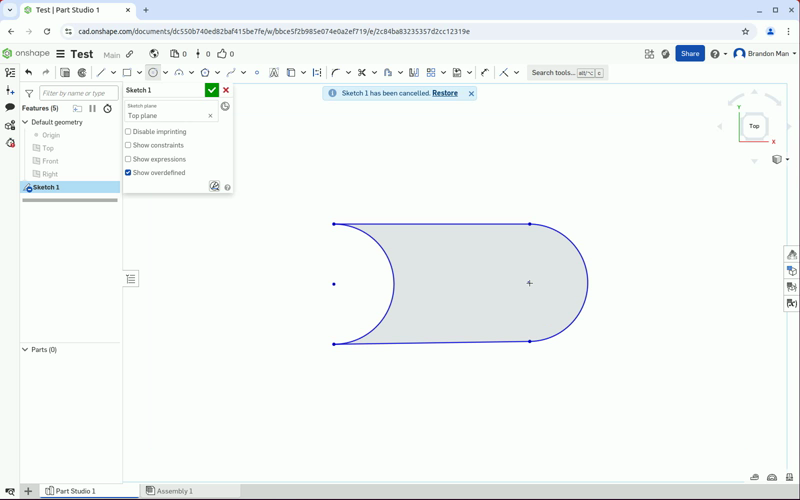
scroll(6)
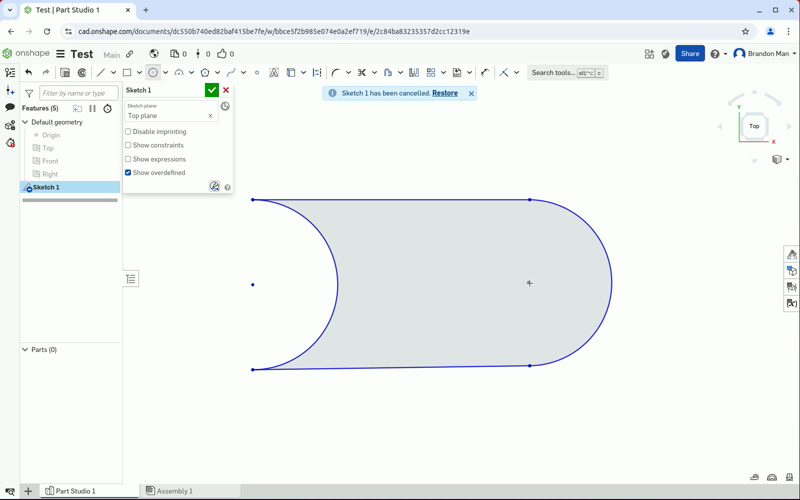
scroll(6)
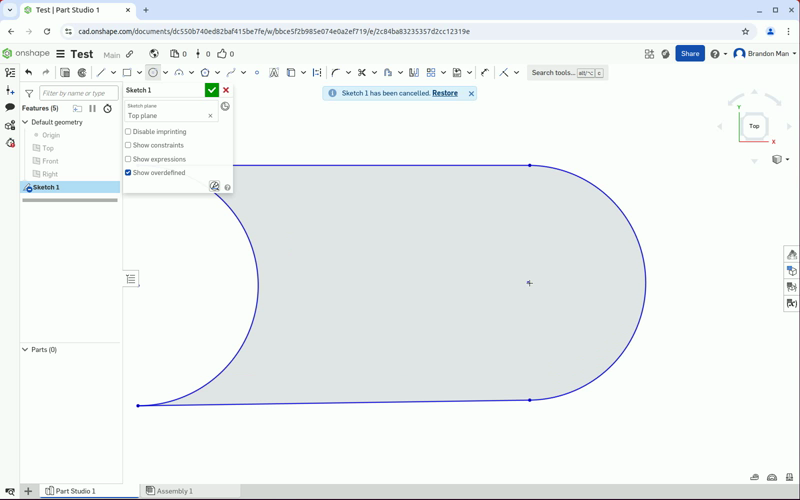
scroll(6)
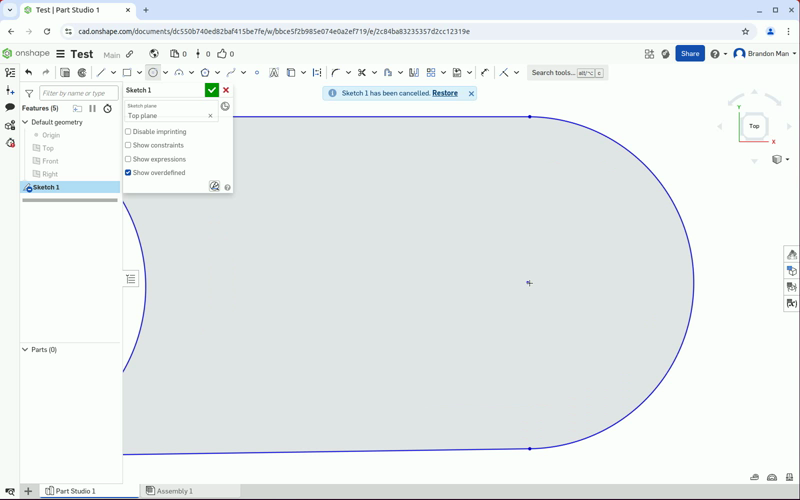
scroll(6)
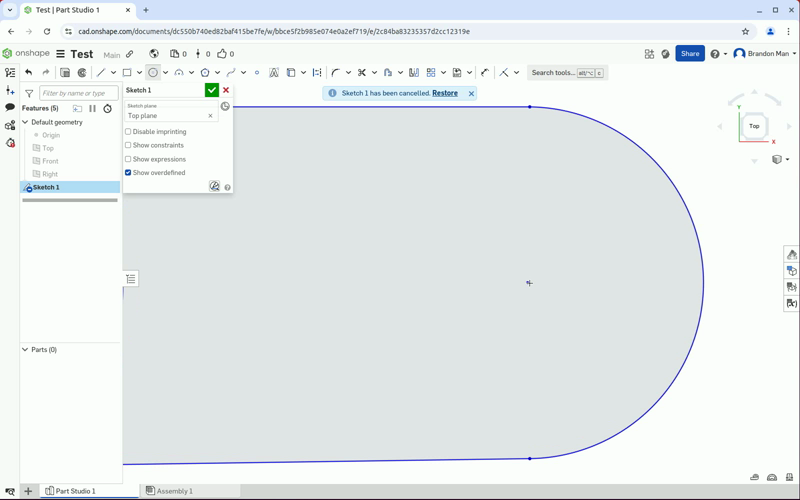
scroll(6)
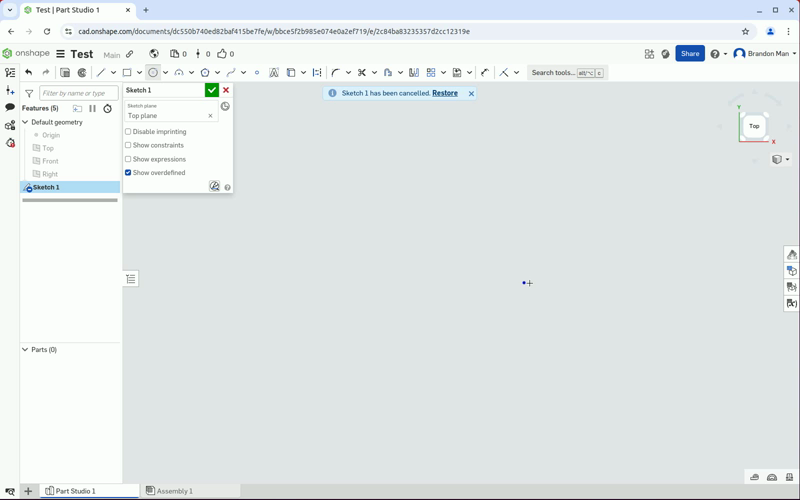
click(529, 282)
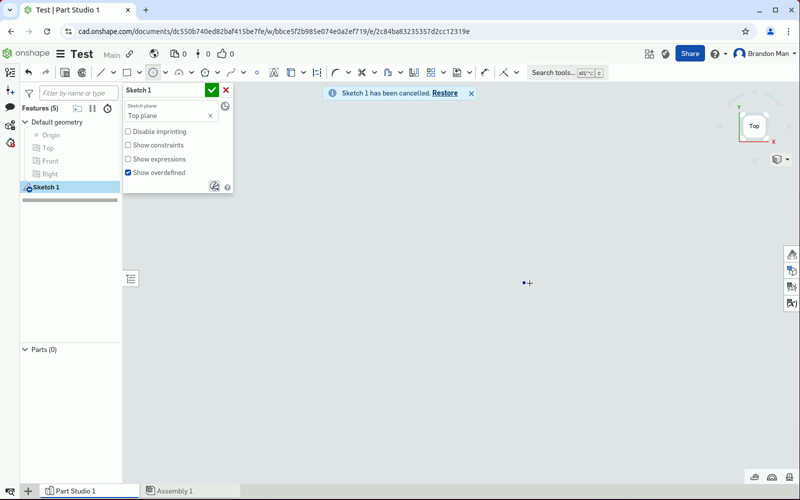
scroll(-6)
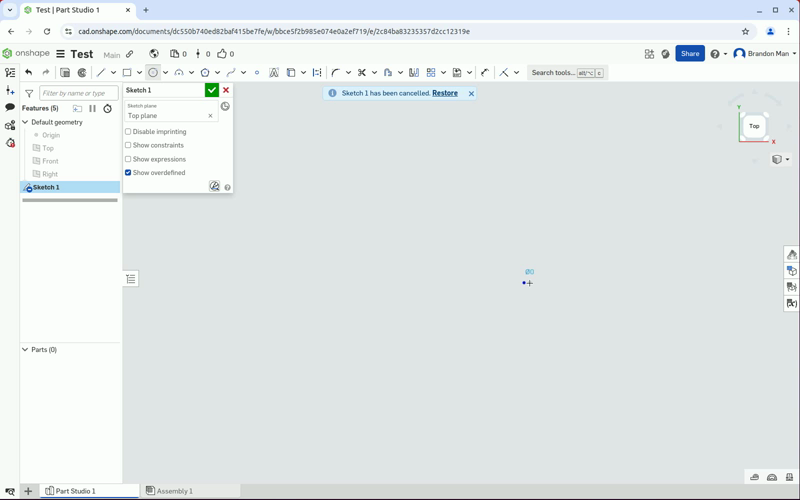
scroll(-6)
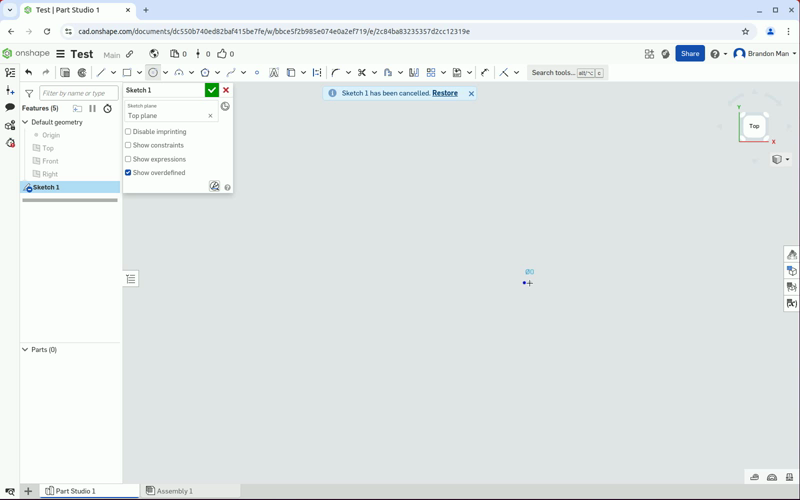
scroll(-6)
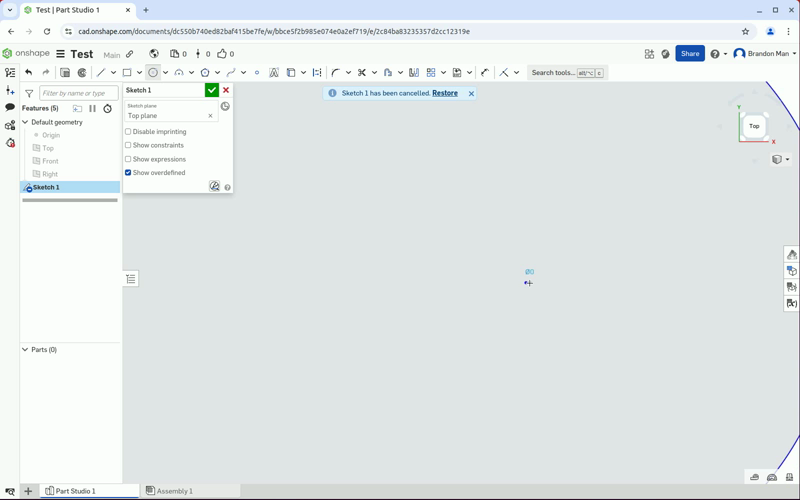
scroll(-6)
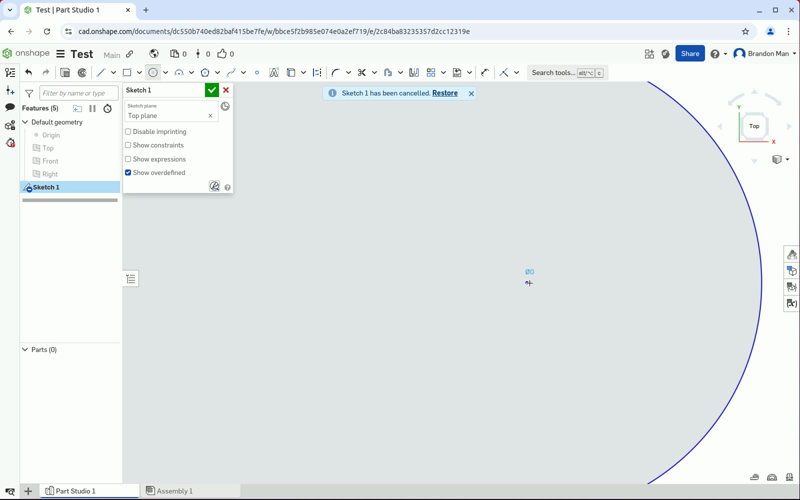
scroll(-6)
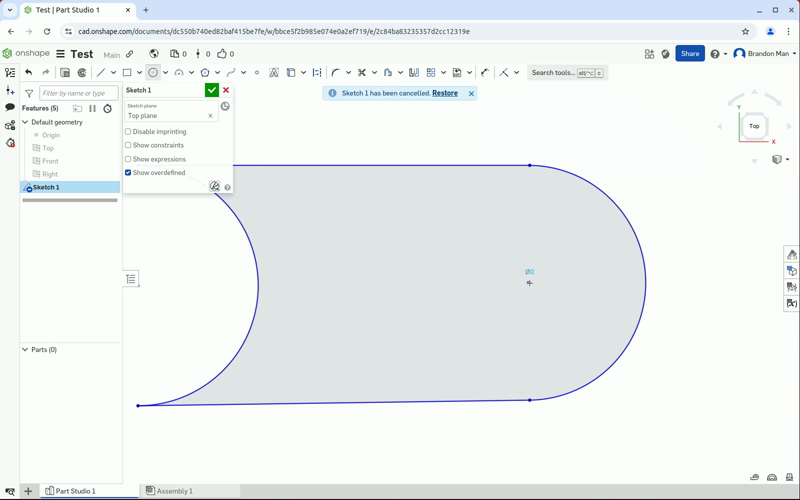
scroll(-6)
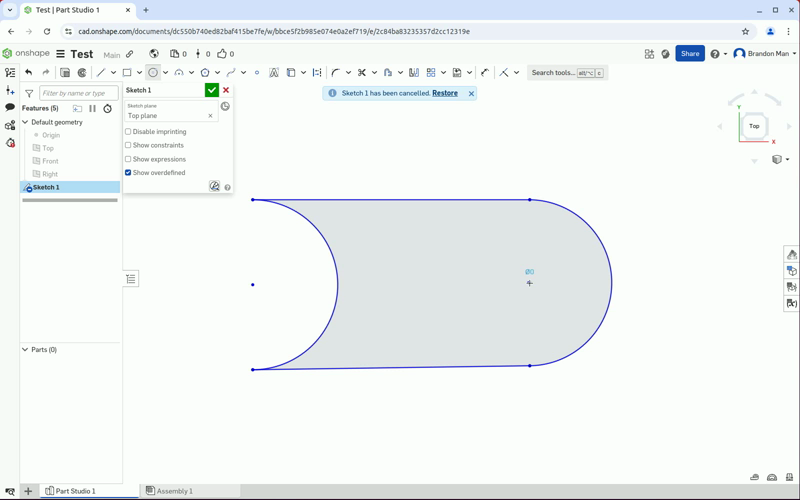
scroll(-6)
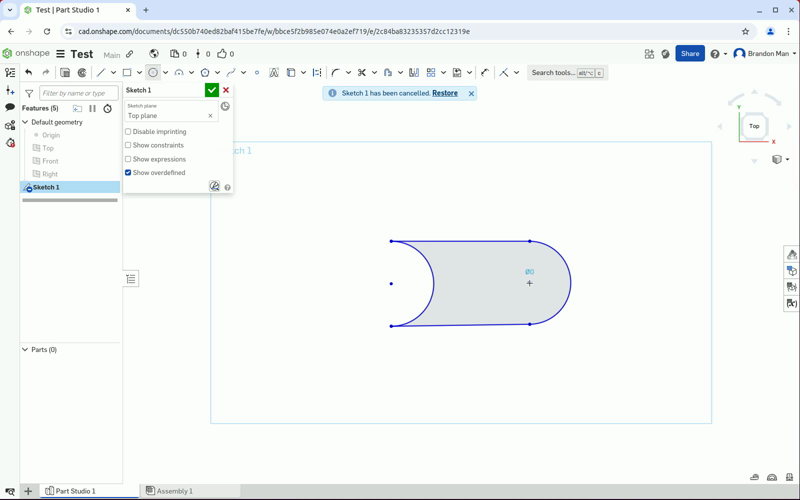
key_up(shift)
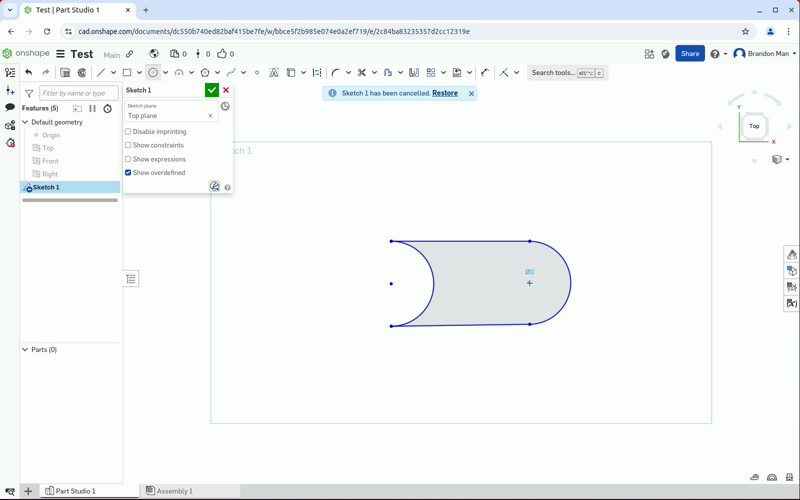
mouse_move(554, 282)
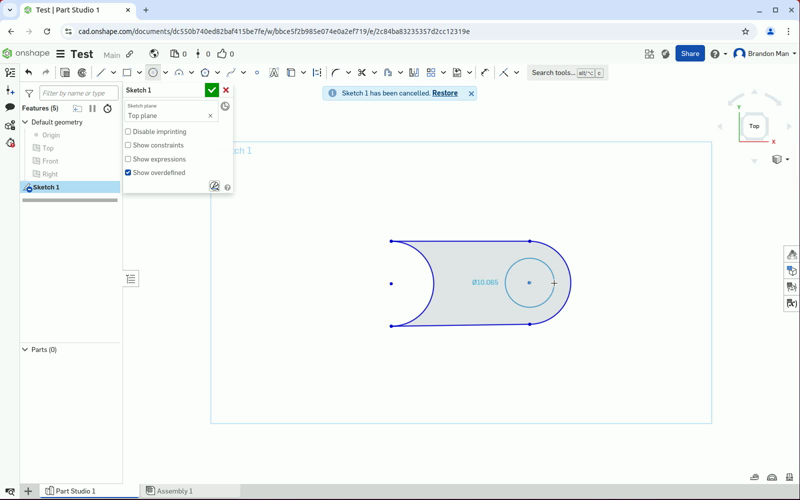
click(554, 282)
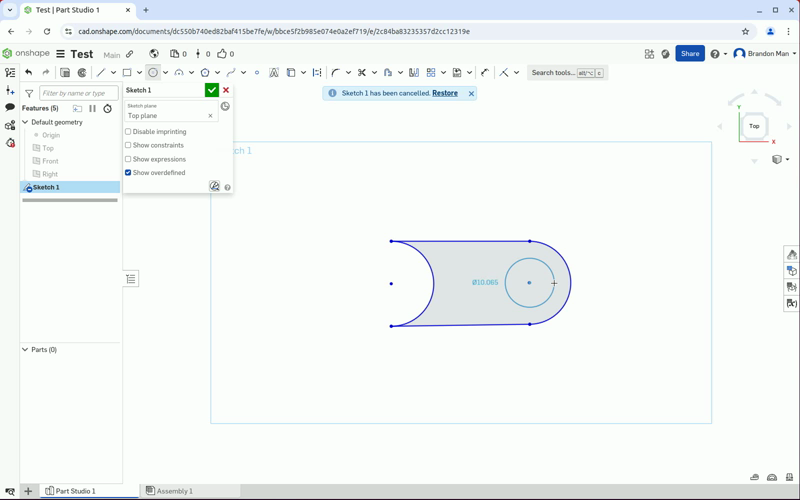
key(esc)
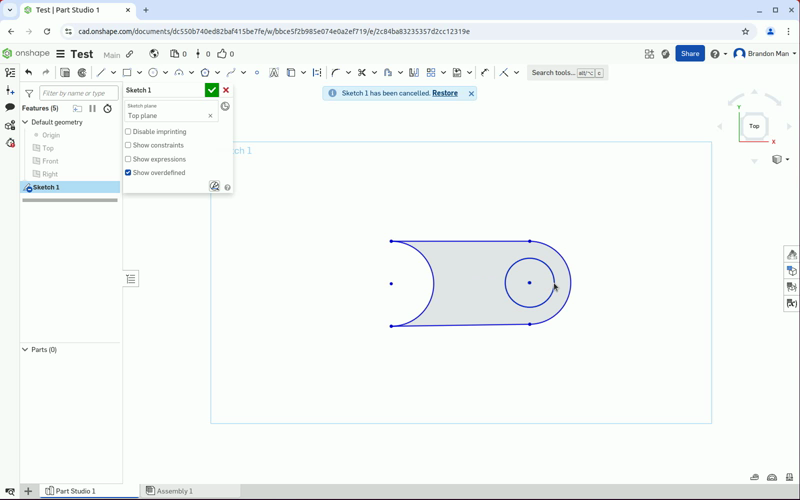
mouse_move(451, 280)
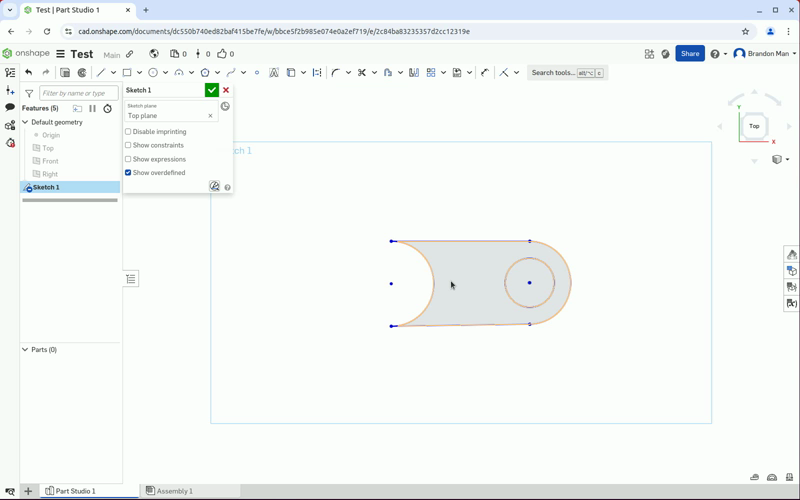
click(451, 280)
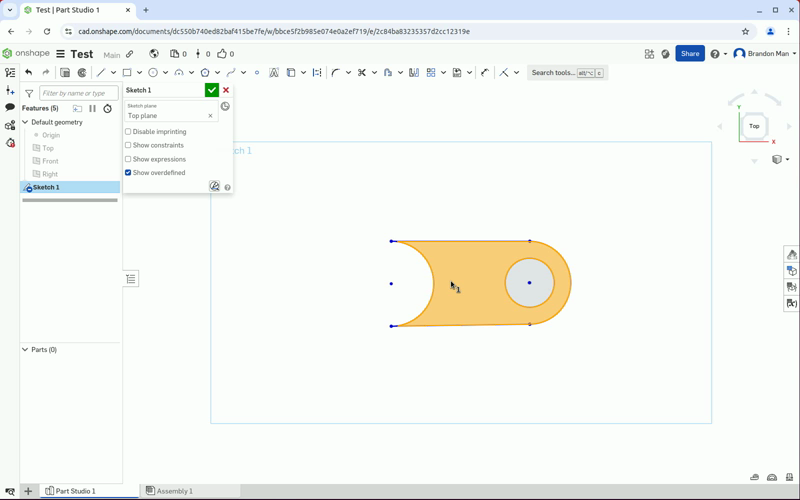
mouse_move(73, 352)
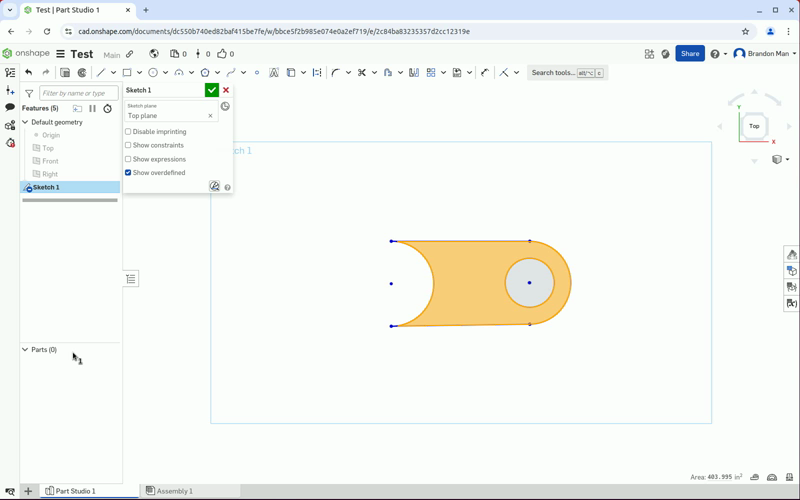
key(shift+y)
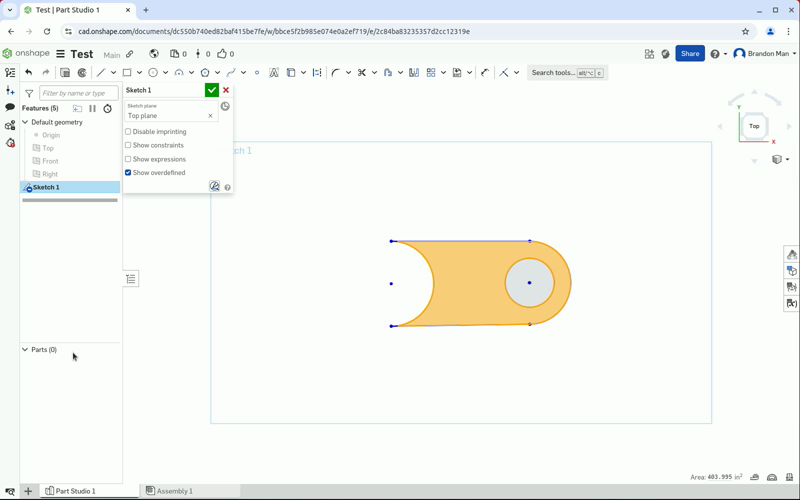
key(shift+e)
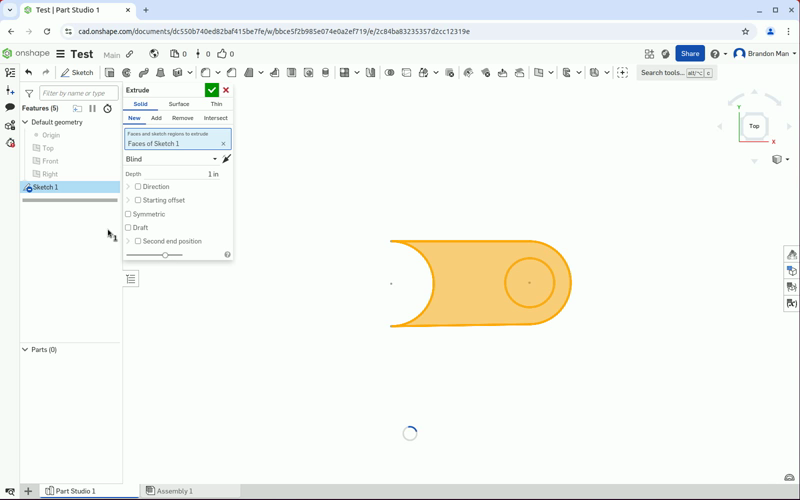
mouse_move(143, 106)
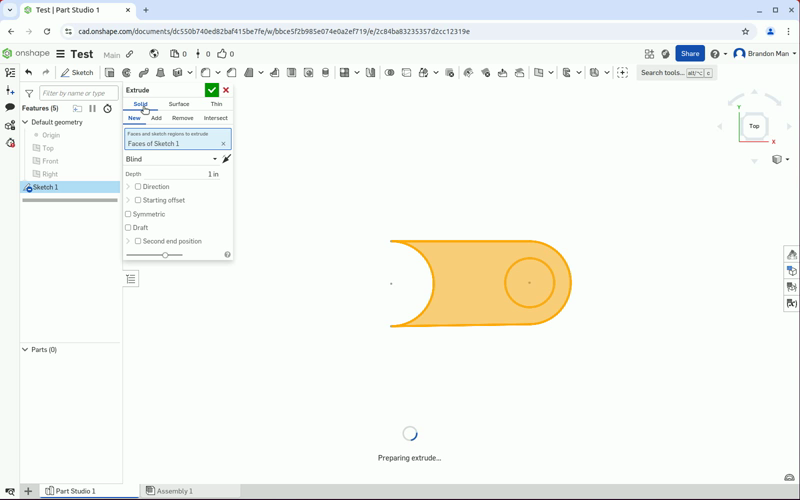
click(143, 106)
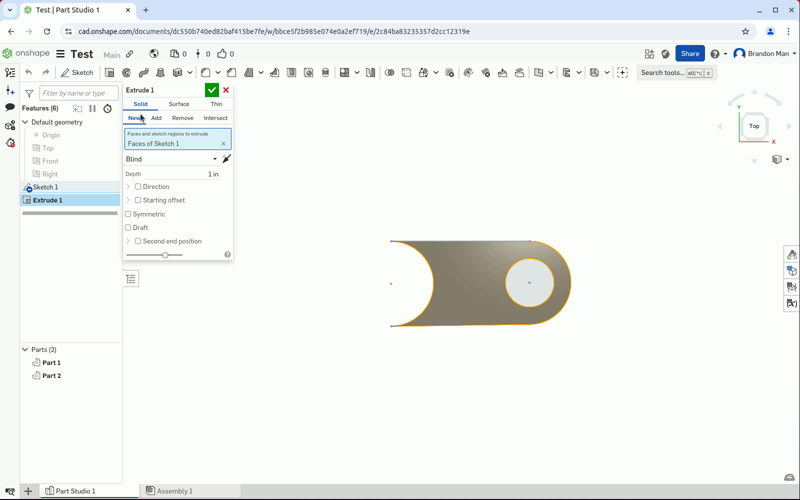
mouse_move(137, 120)
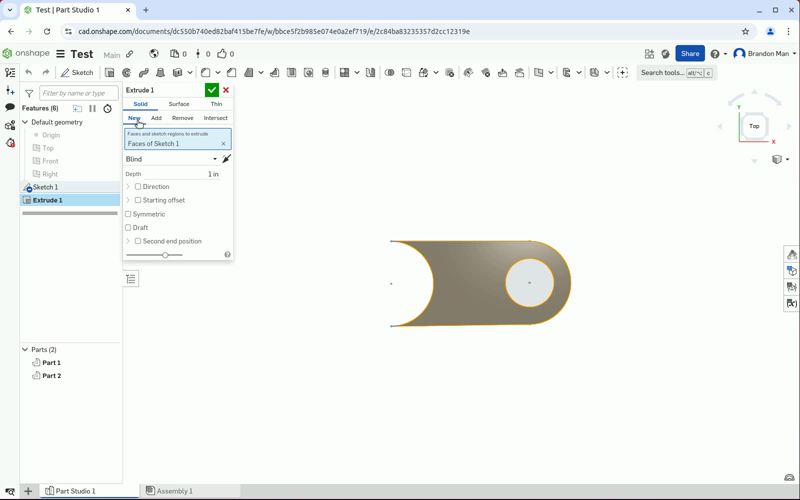
click(137, 120)
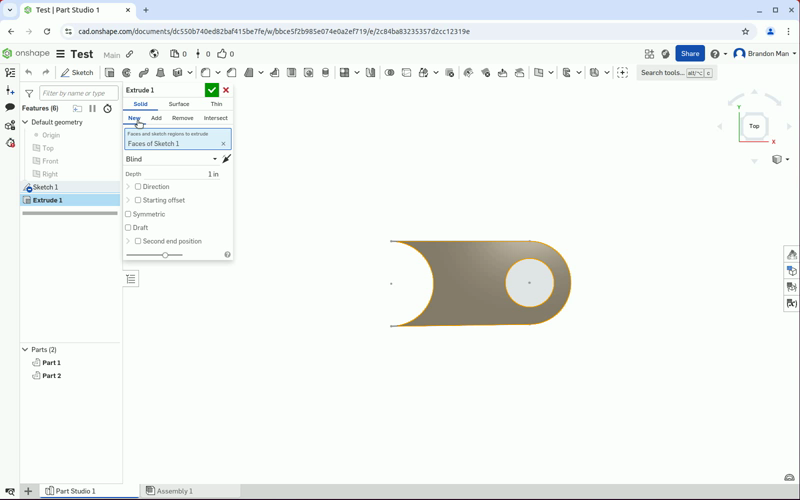
key(tab, 4)
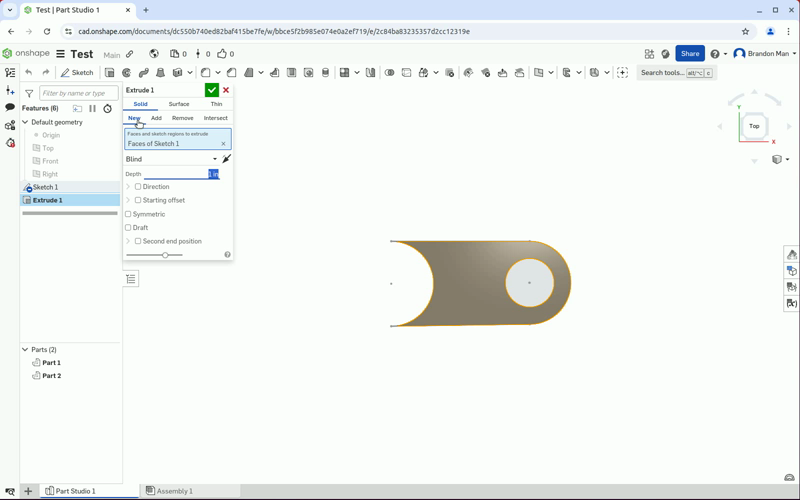
text(7.703)
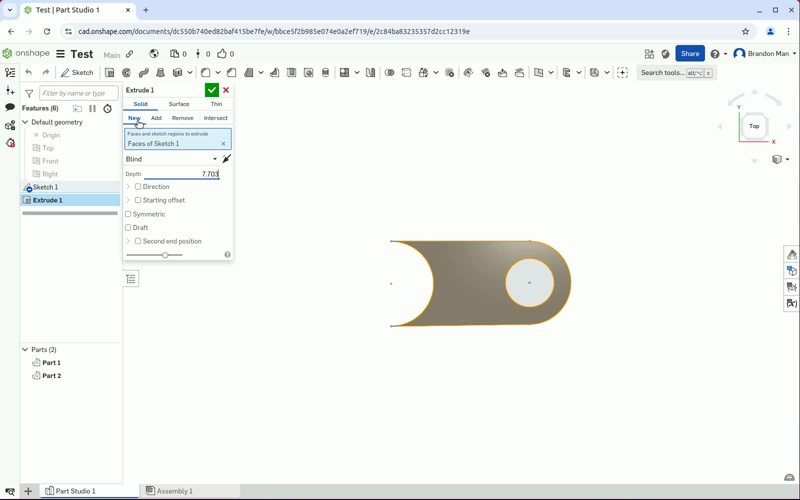
key(enter)
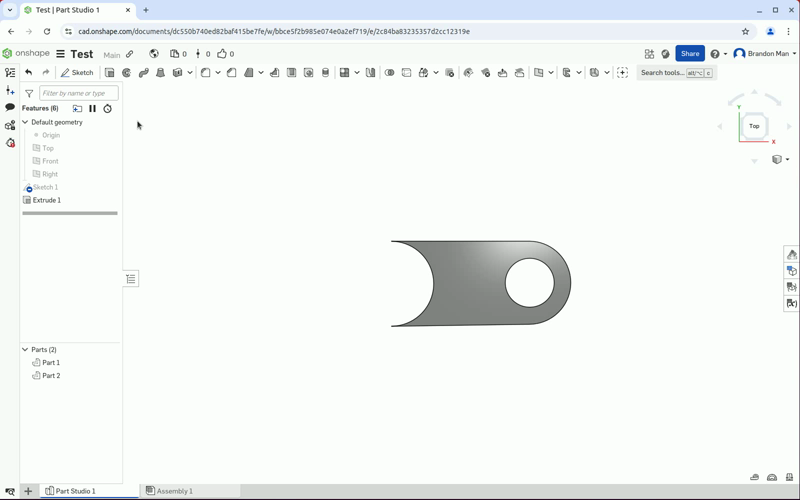
key(shift+h)
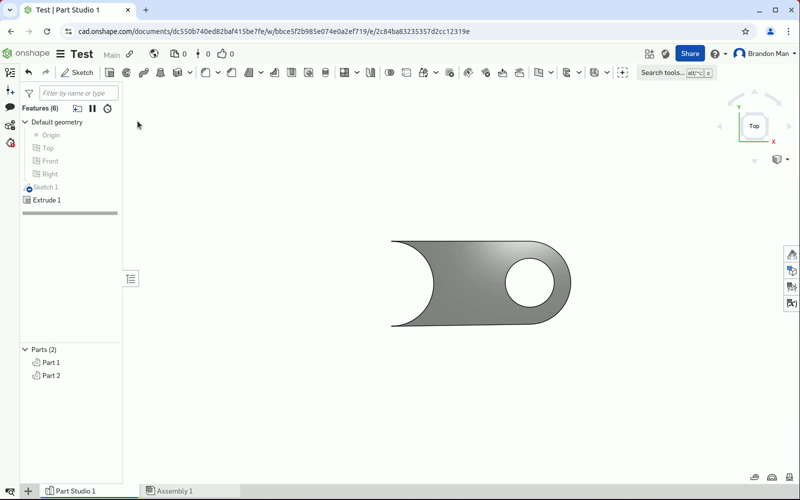
key(shift+h)
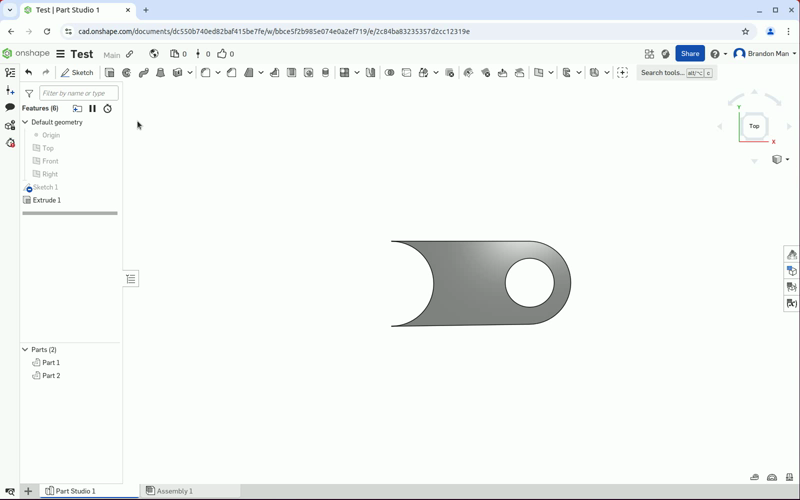
mouse_move(73, 189)
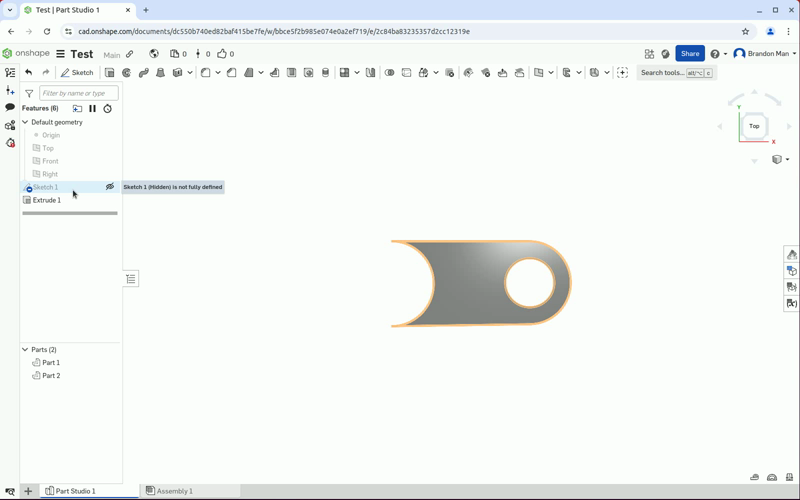
click(73, 189)
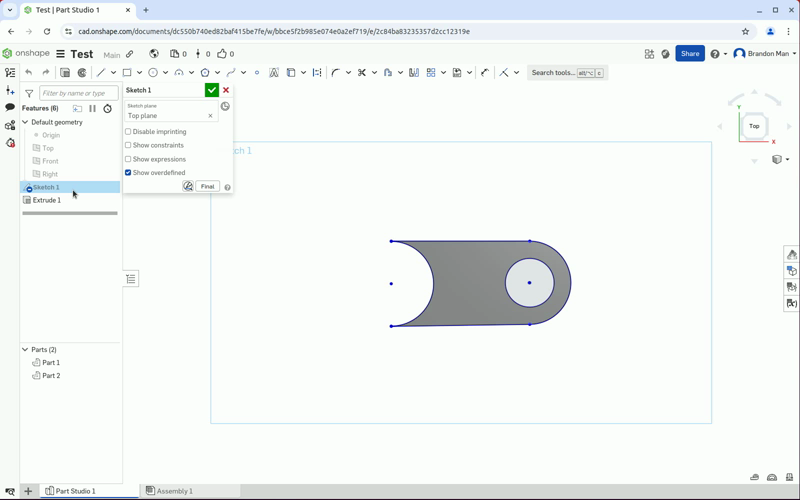
mouse_move(229, 92)
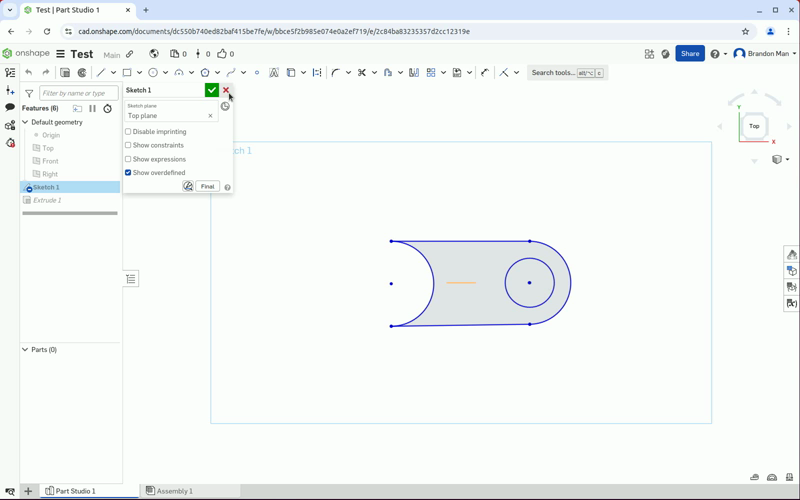
click(229, 92)
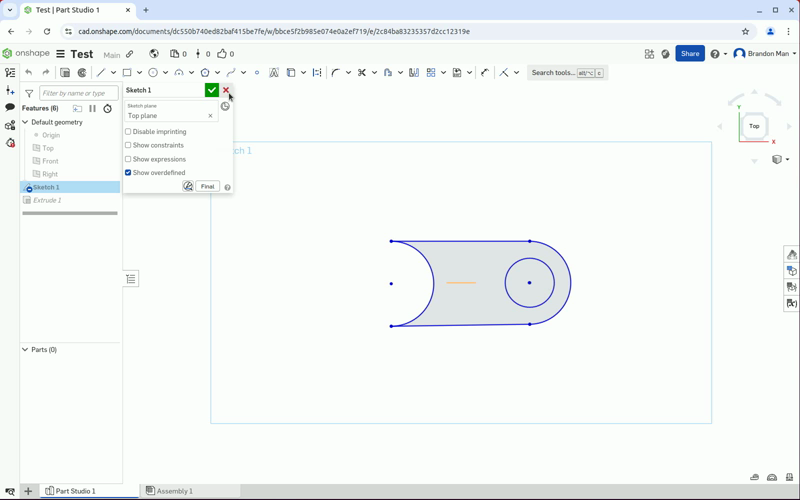
key(shift+s)
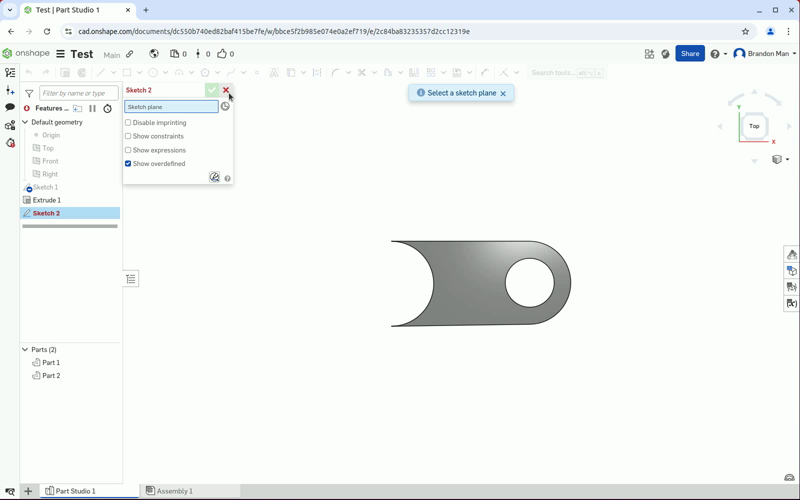
mouse_move(73, 150)
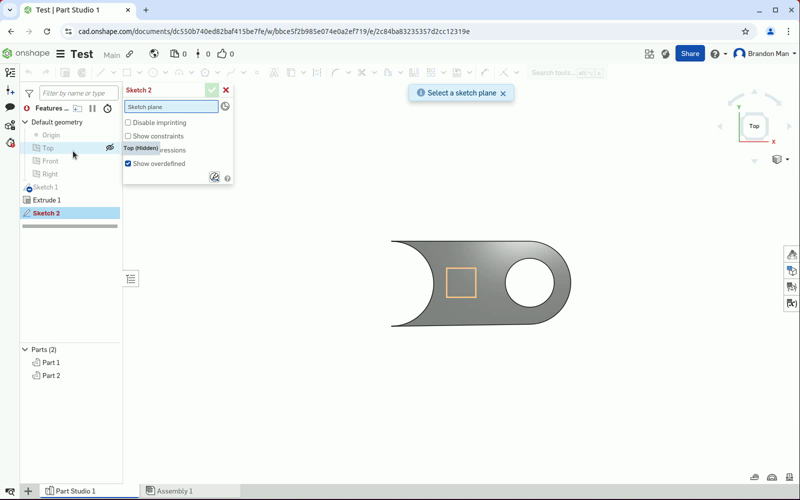
click(73, 150)
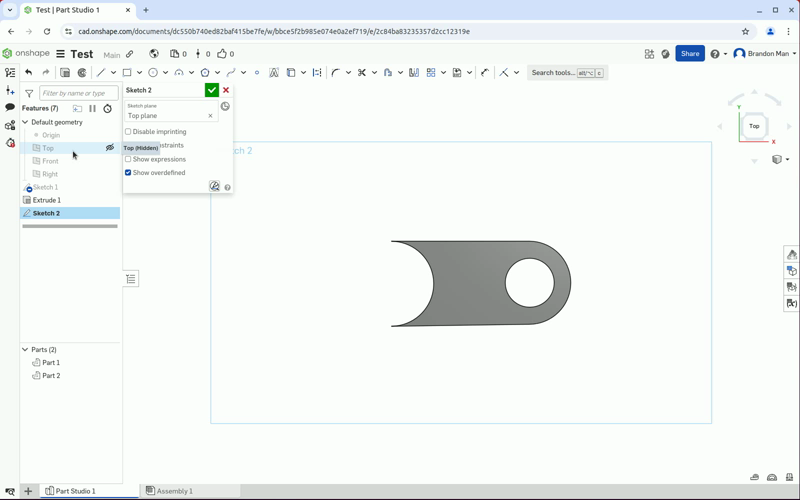
mouse_move(73, 352)
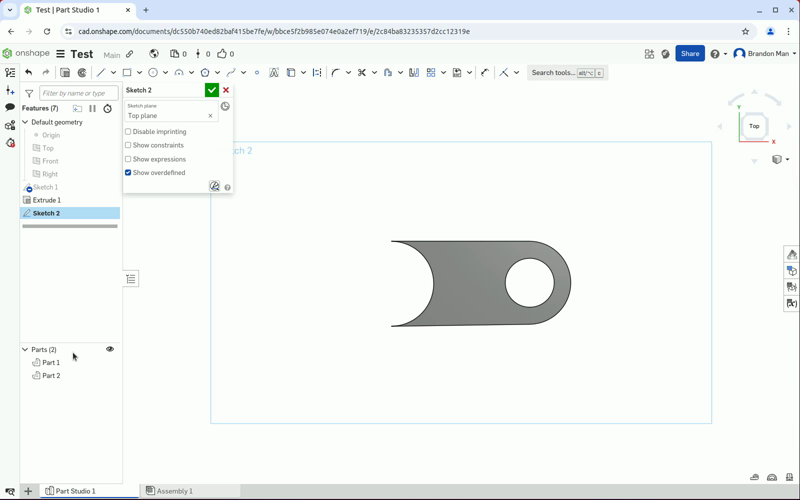
key(y)
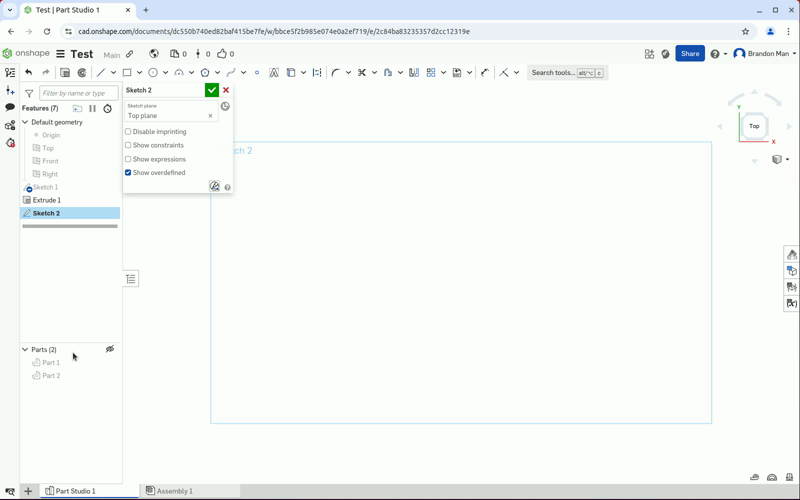
key(c)
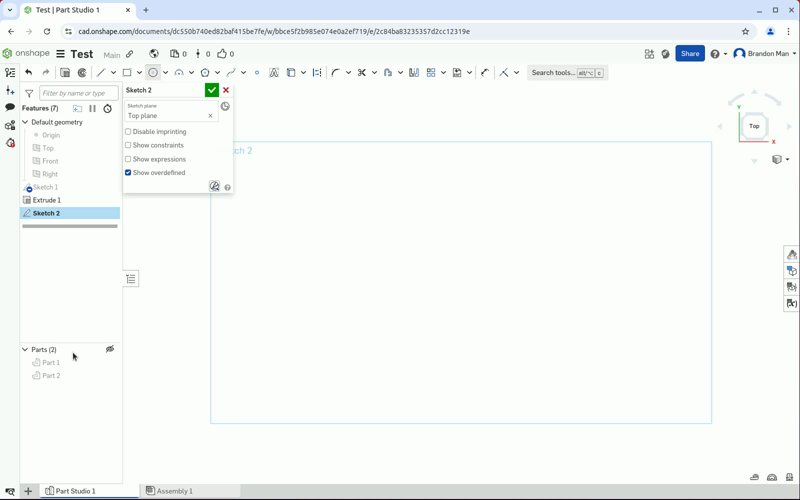
key_down(shift)
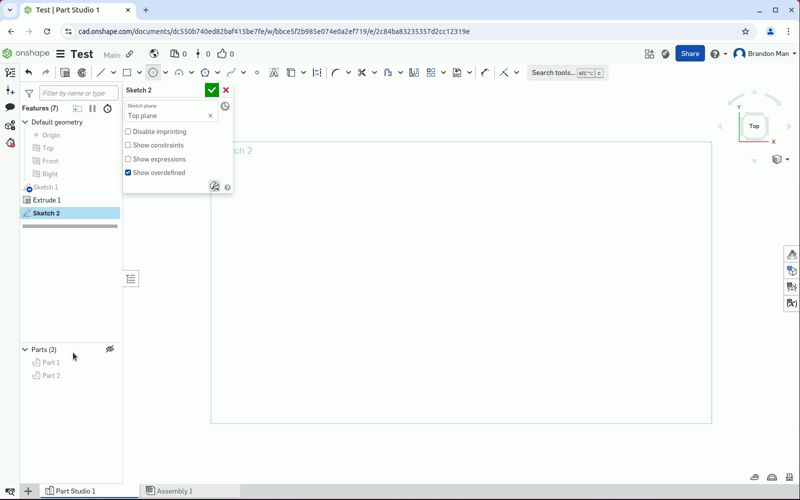
mouse_move(392, 282)
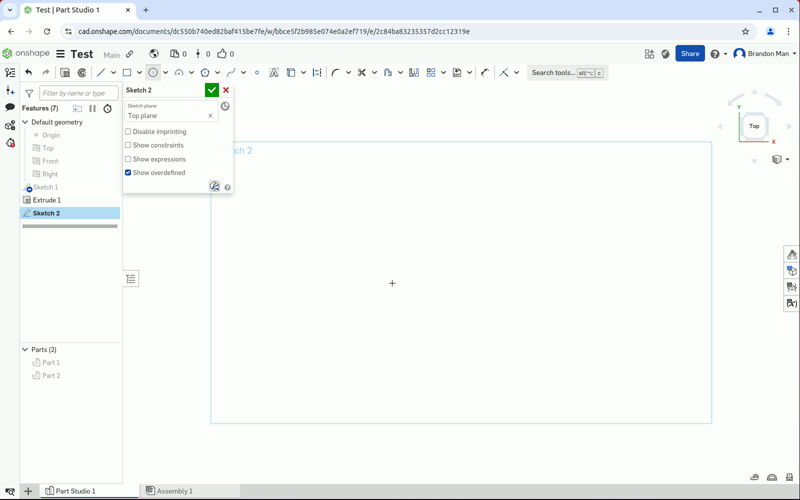
click(392, 282)
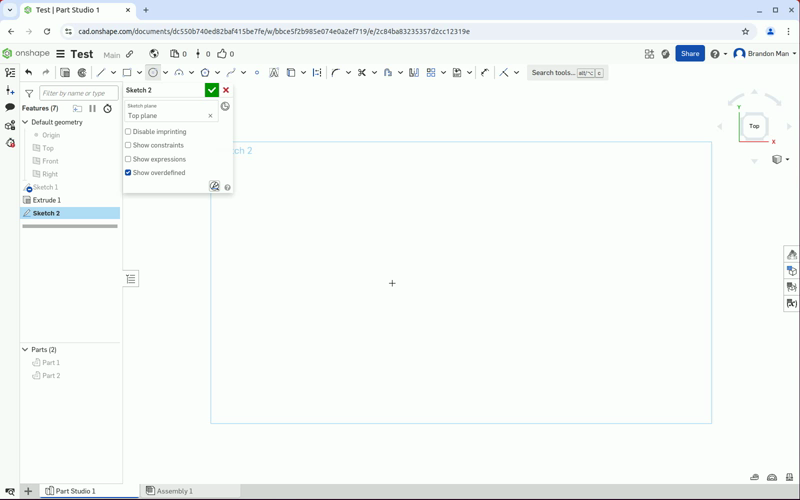
key_up(shift)
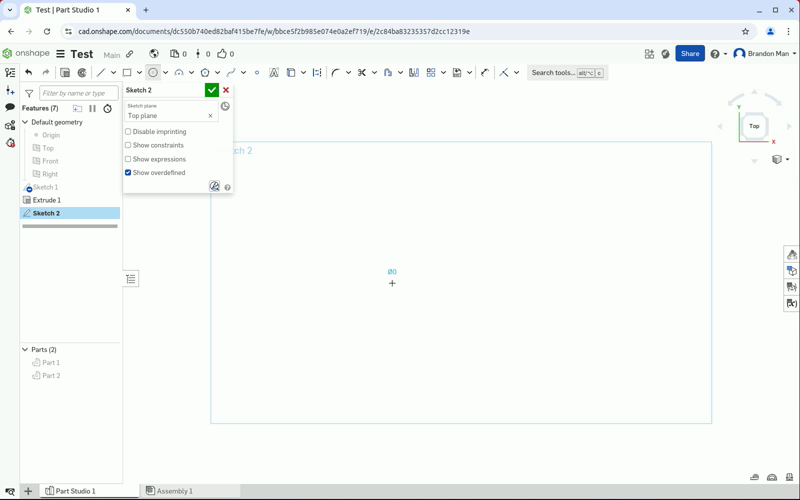
mouse_move(435, 282)
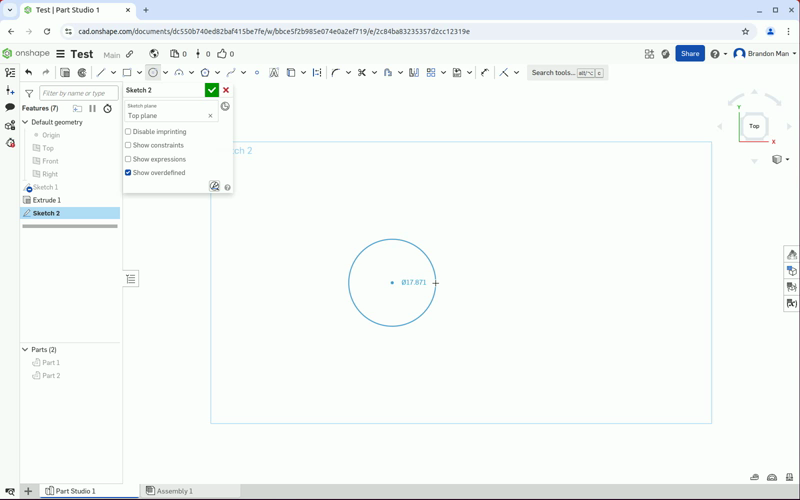
click(435, 282)
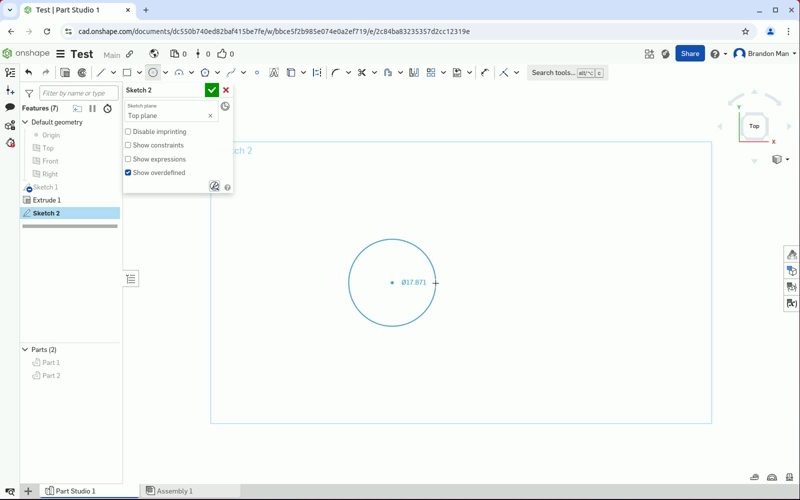
key(esc)
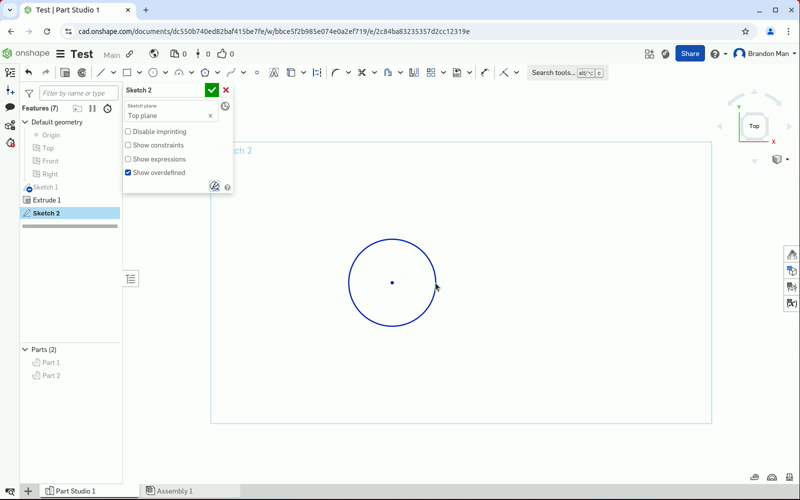
key(c)
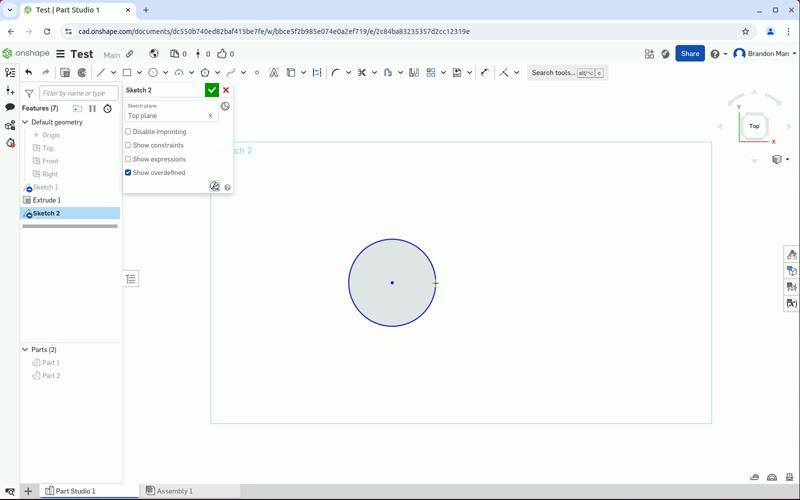
key_down(shift)
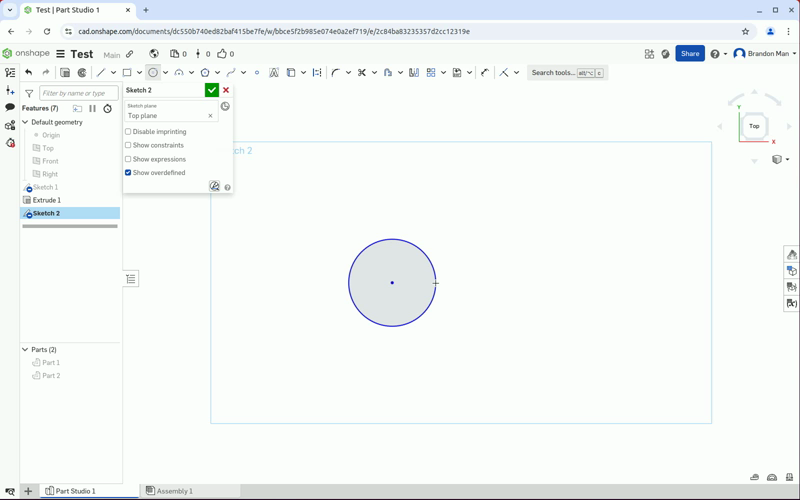
mouse_move(392, 282)
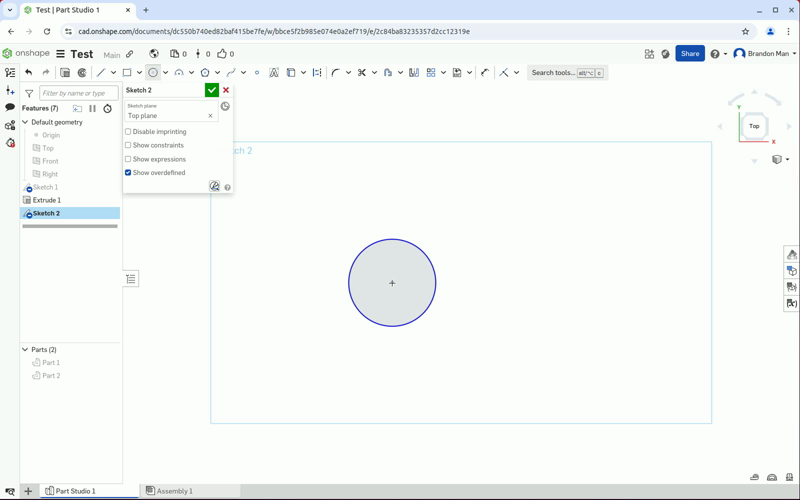
click(392, 282)
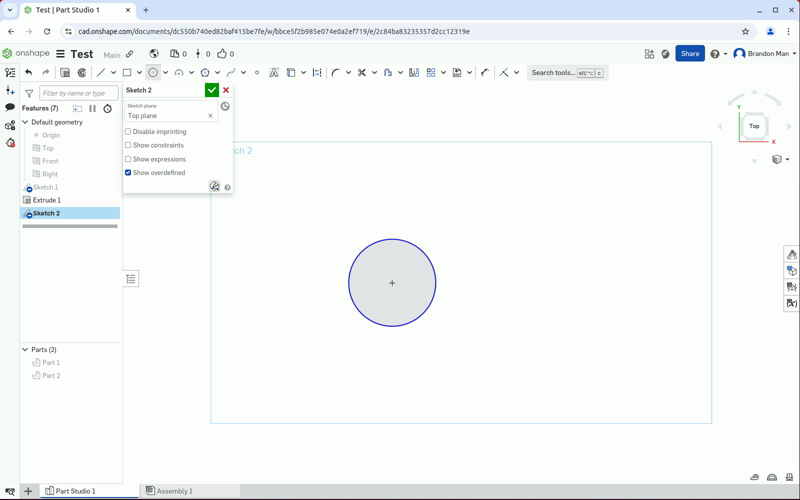
key_up(shift)
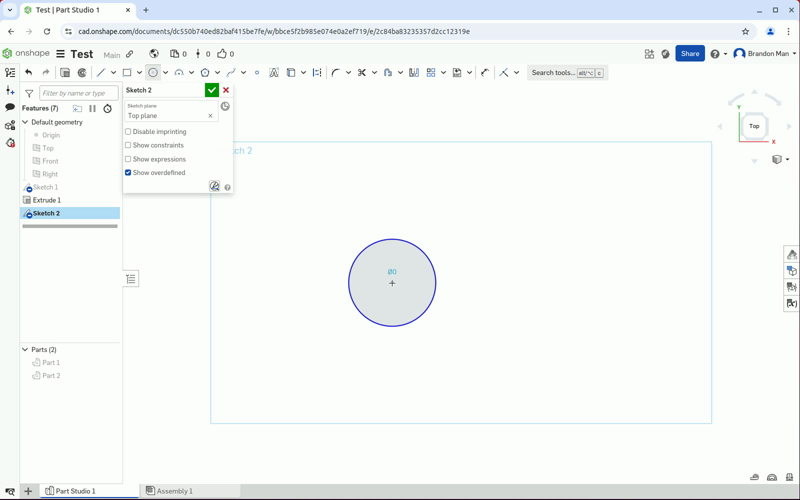
mouse_move(415, 282)
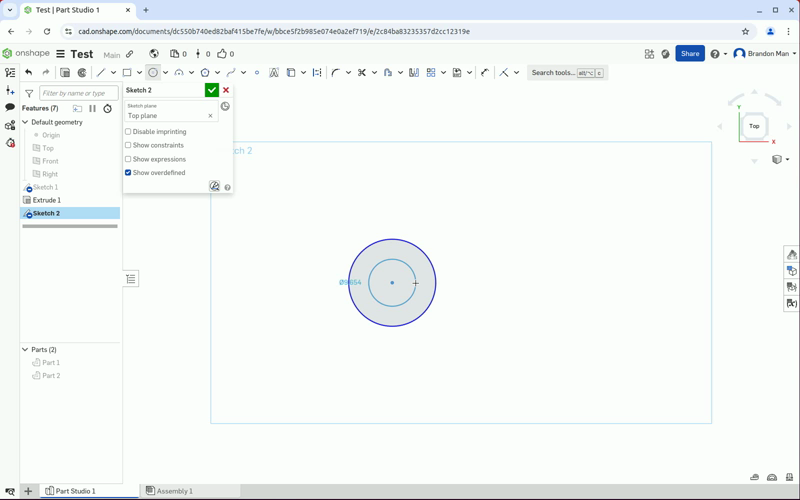
click(415, 282)
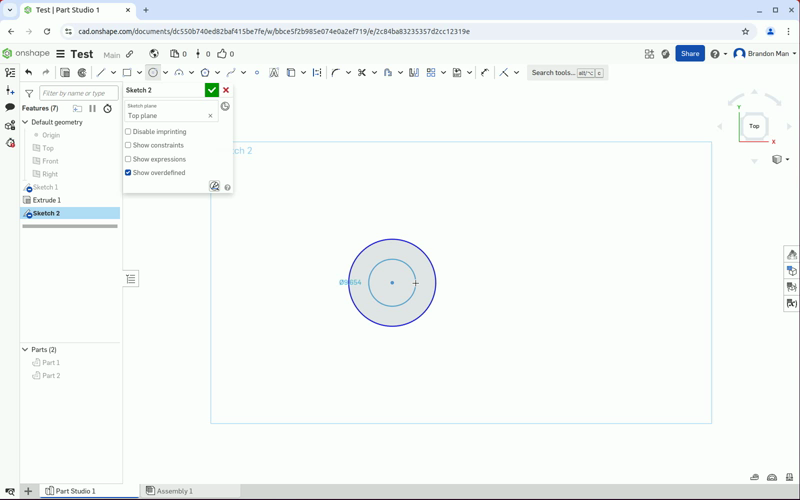
key(esc)
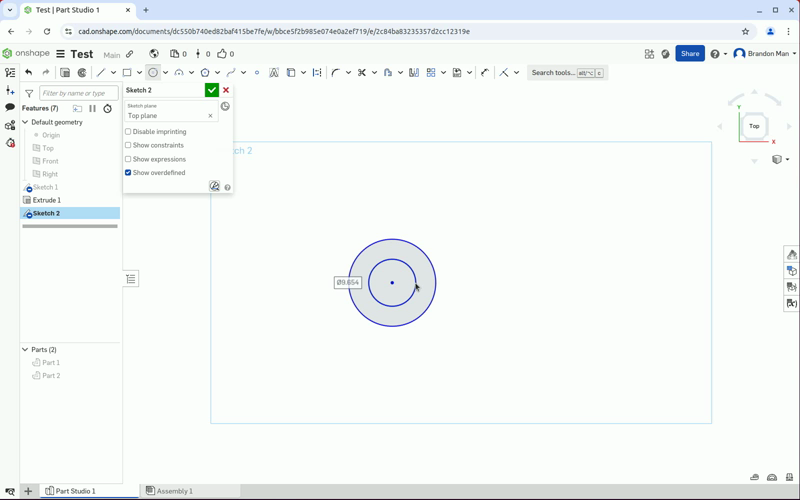
mouse_move(392, 253)
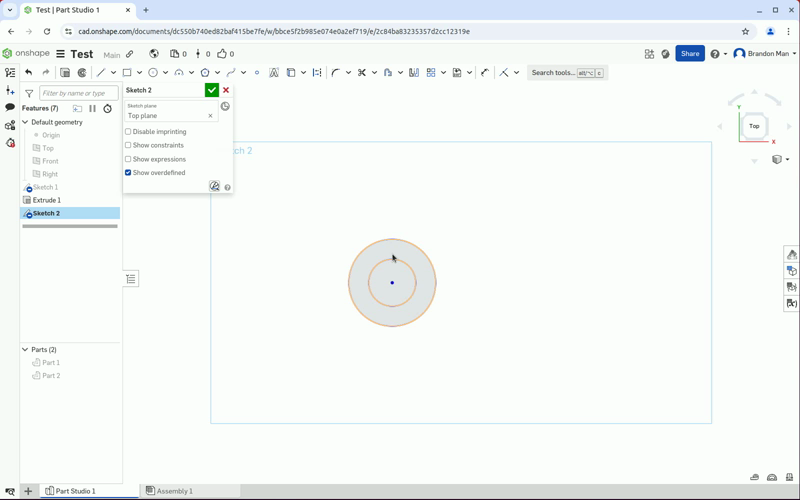
click(392, 253)
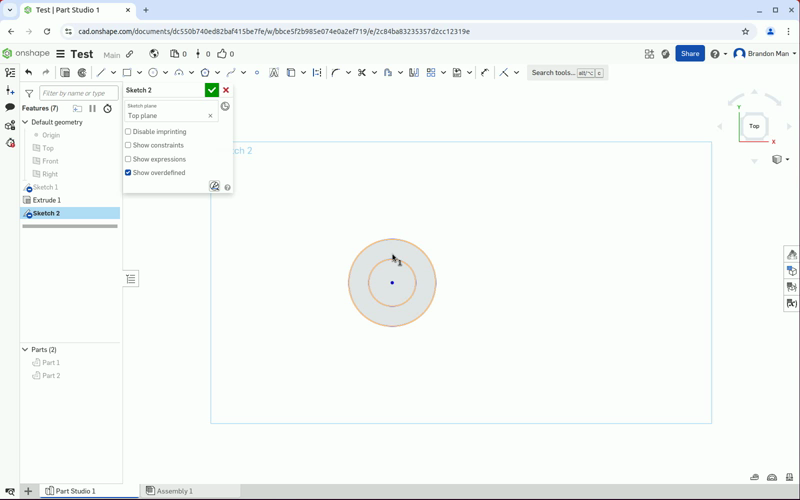
mouse_move(73, 352)
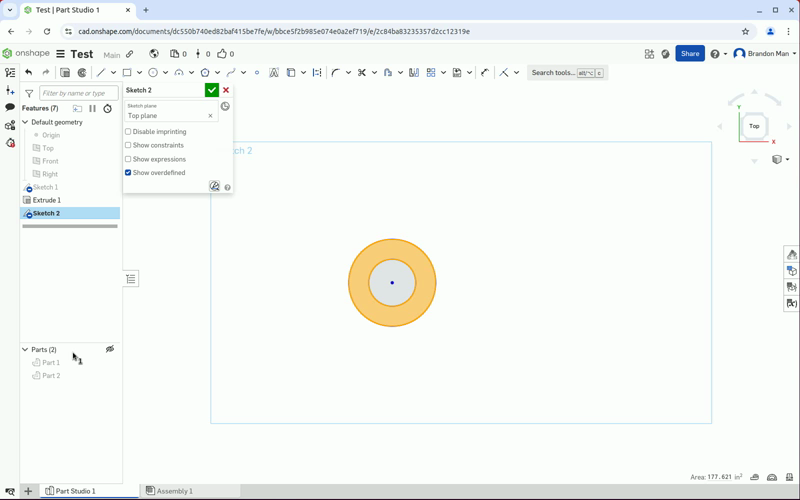
key(shift+y)
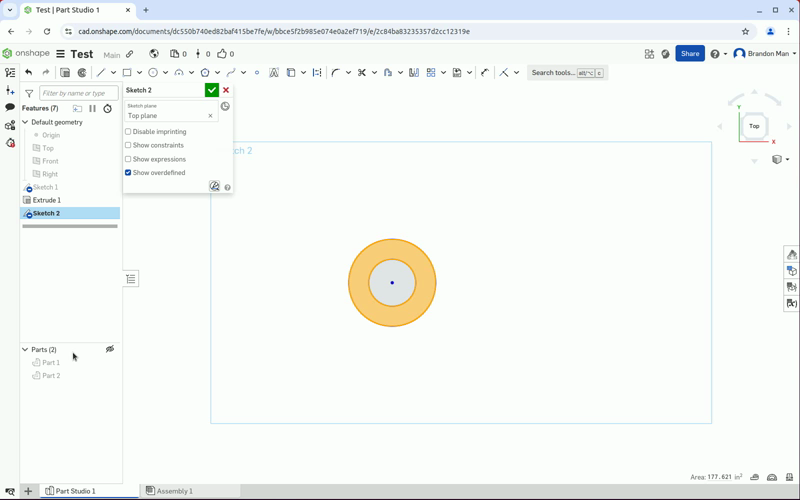
key(shift+e)
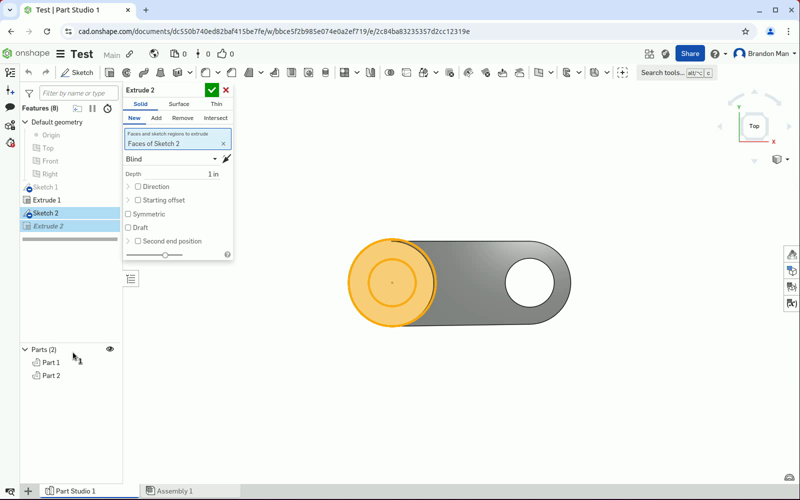
mouse_move(143, 106)
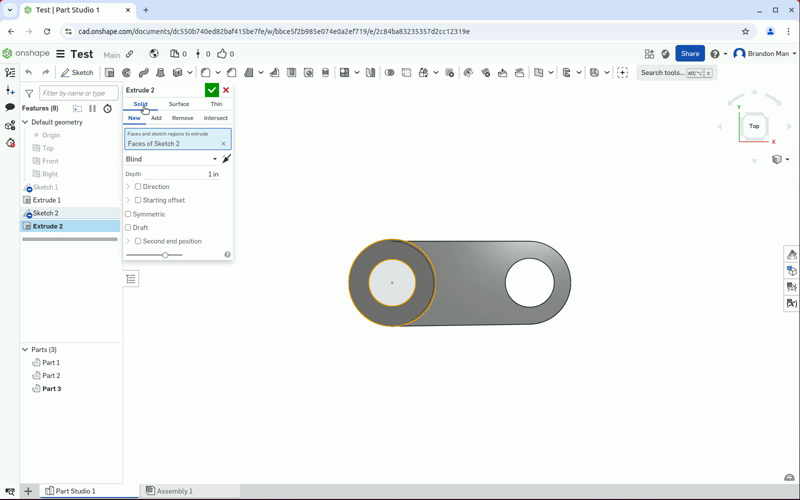
click(143, 106)
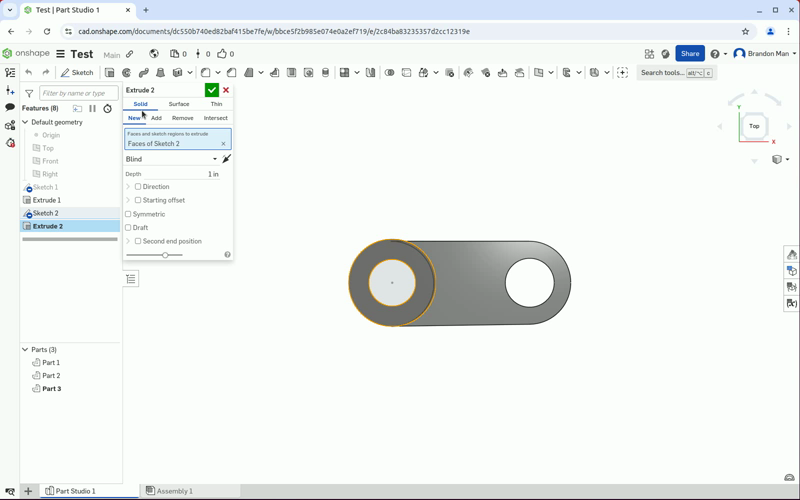
mouse_move(137, 120)
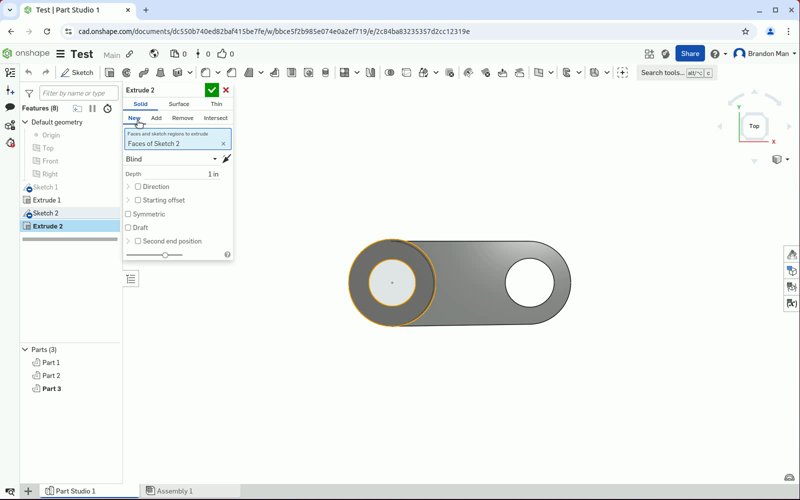
click(137, 120)
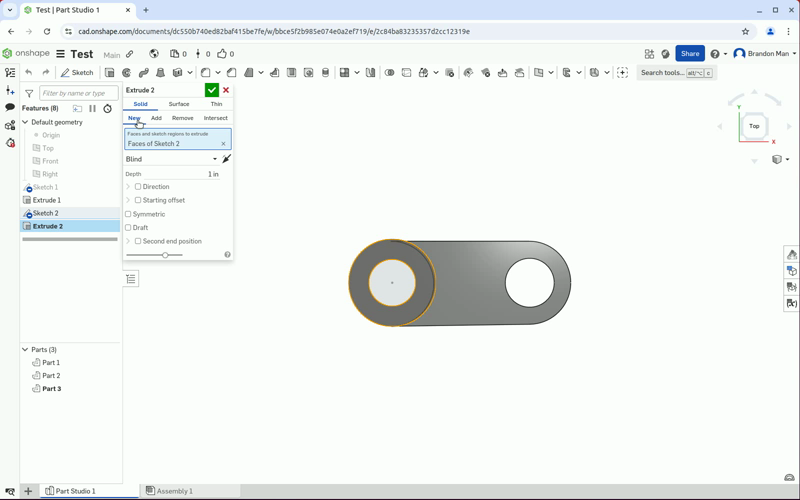
key(tab, 4)
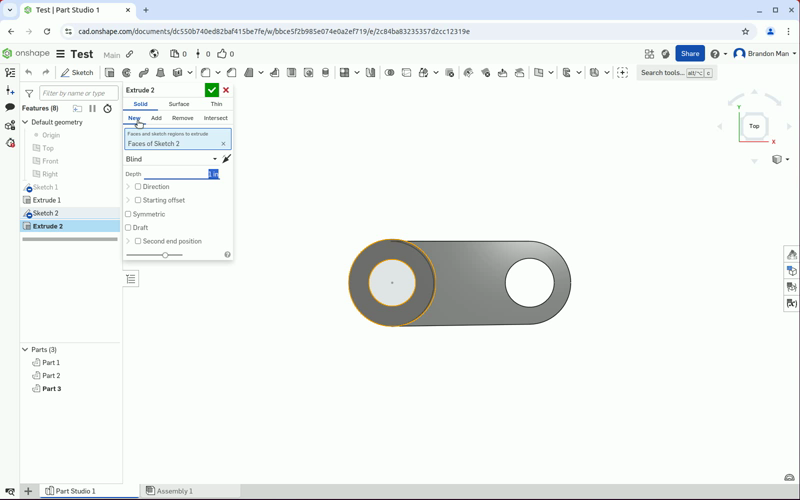
text(19.498)
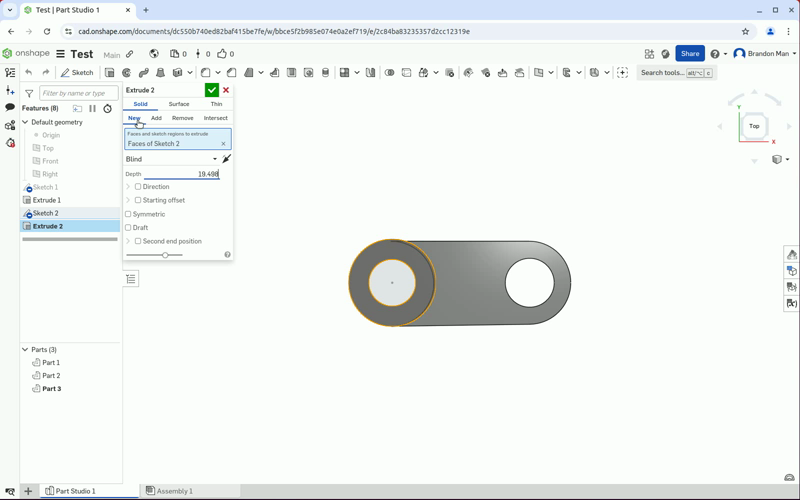
key(enter)
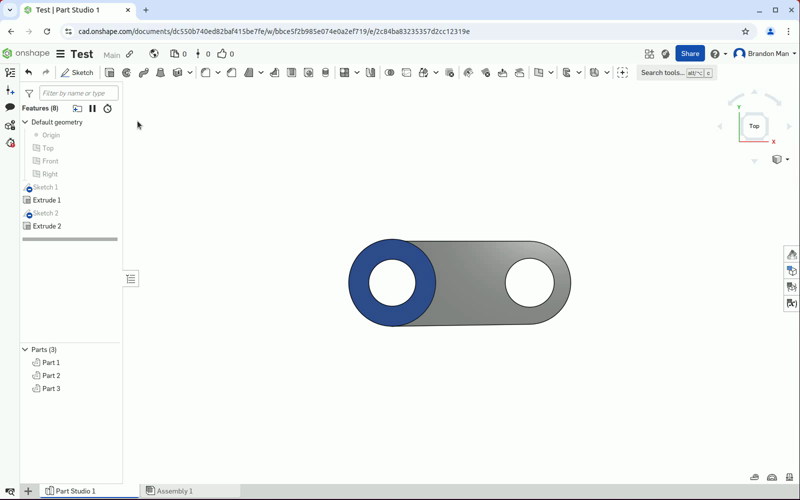
key(shift+h)
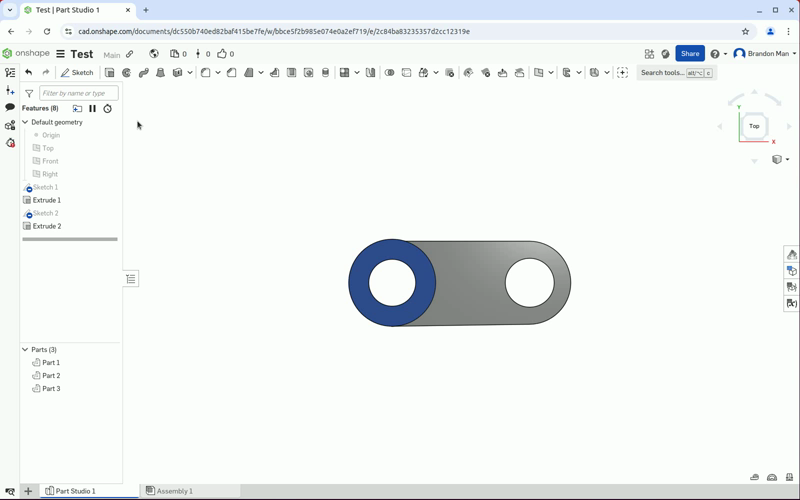
key(shift+h)
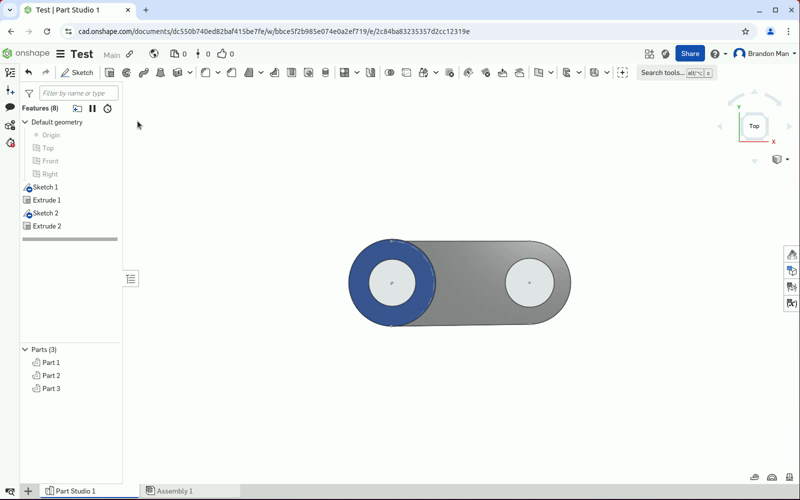
key(shift+7)
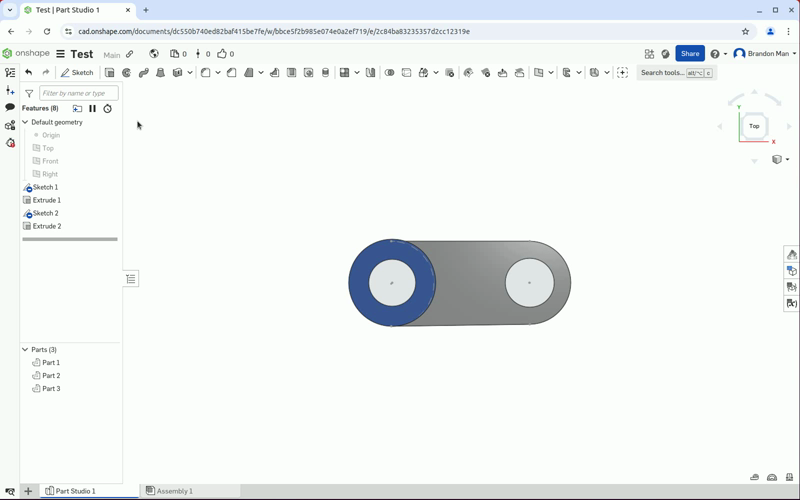
key(up, 3)
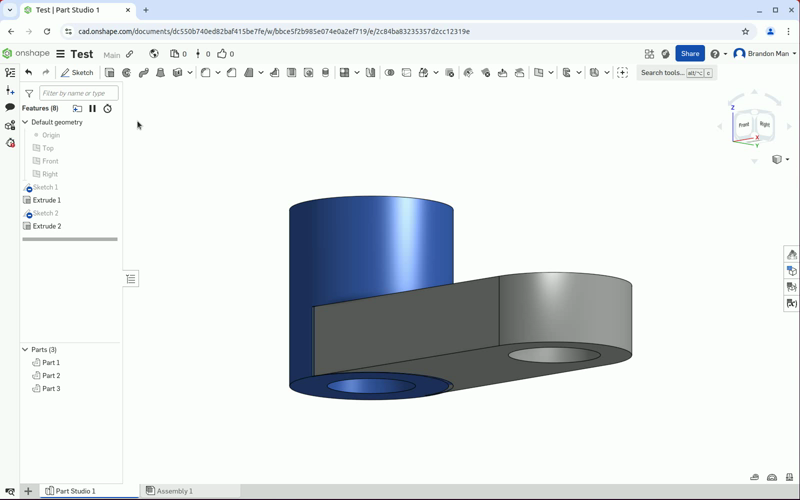
key(left, 3)
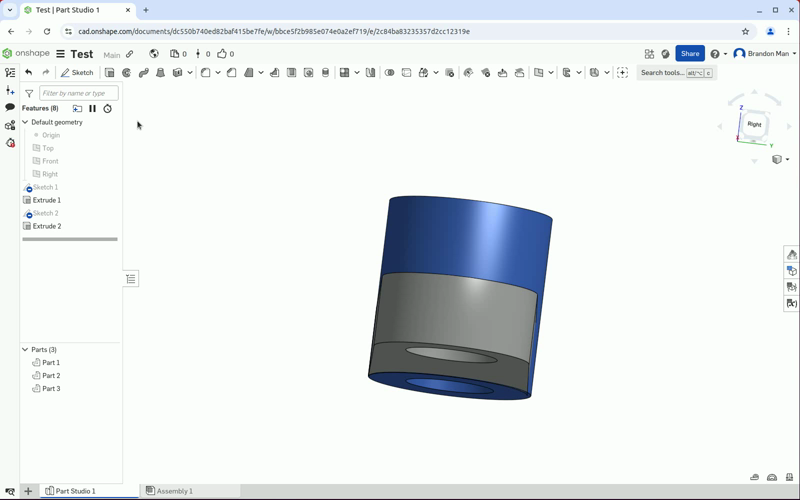
key(right, 3)
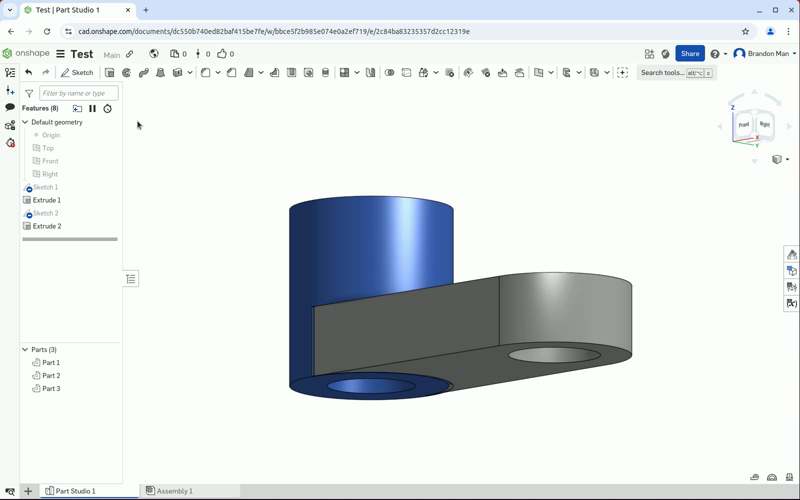
key(down, 3)
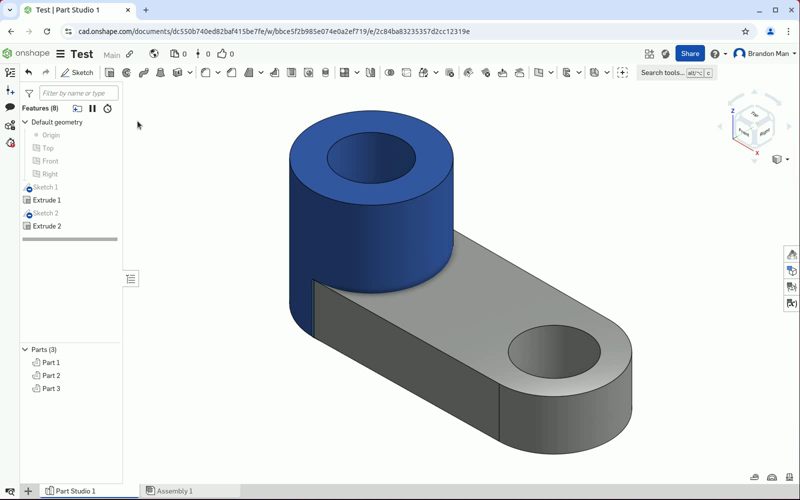
mouse_move(73, 189)
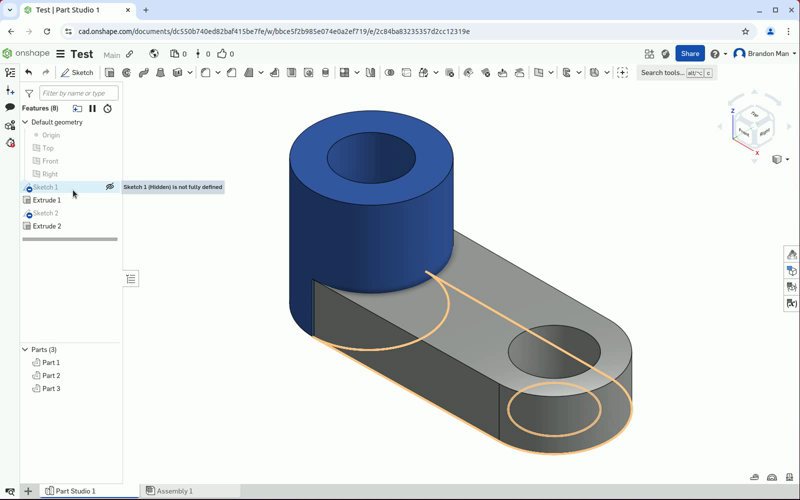
click(73, 189)